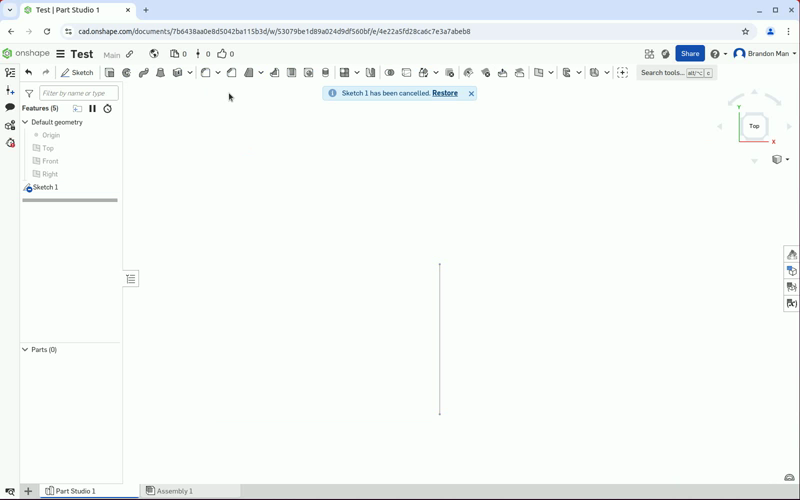
key(shift+h)
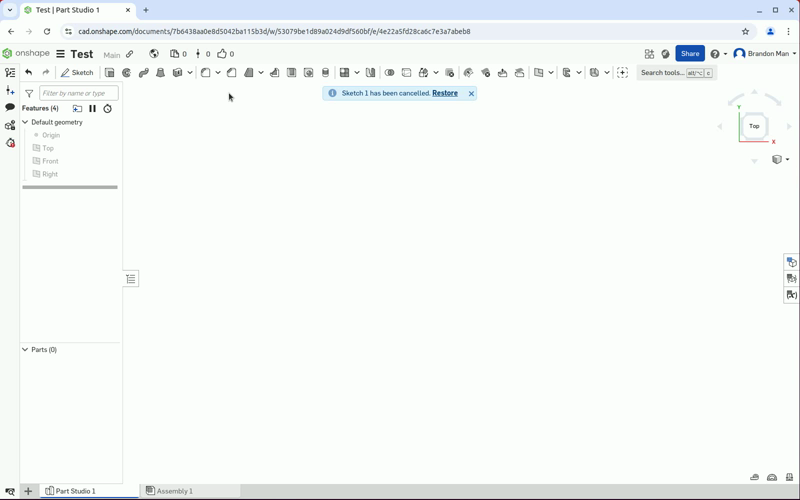
mouse_move(73, 352)
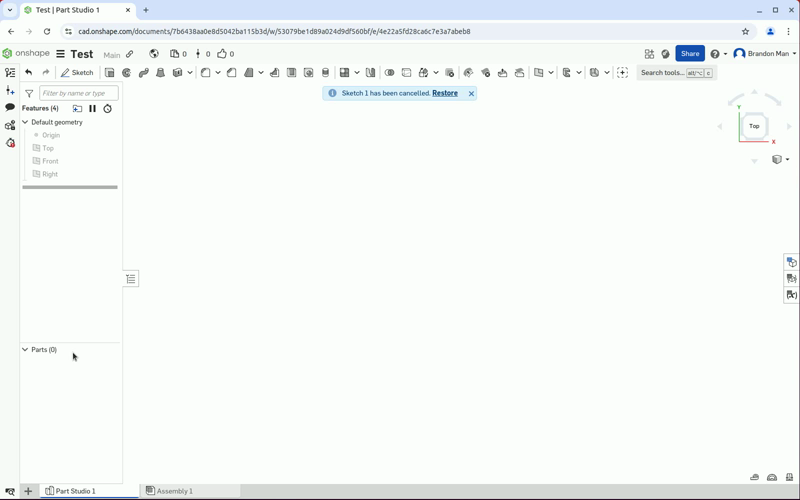
key(y)
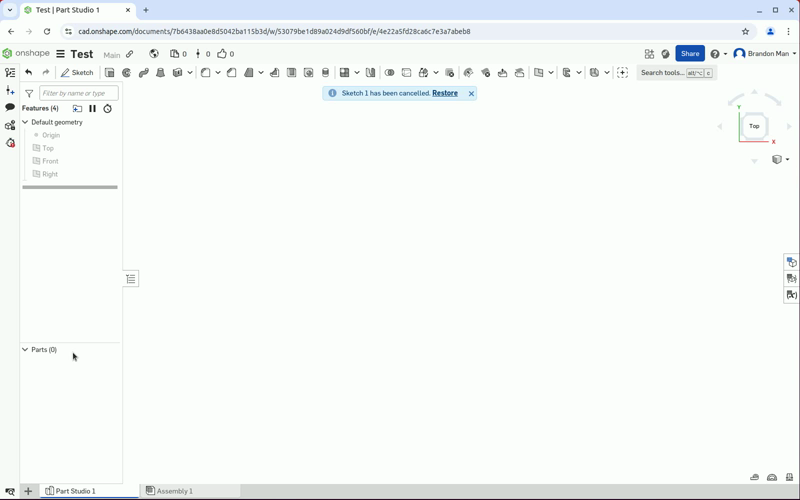
key(shift+p)
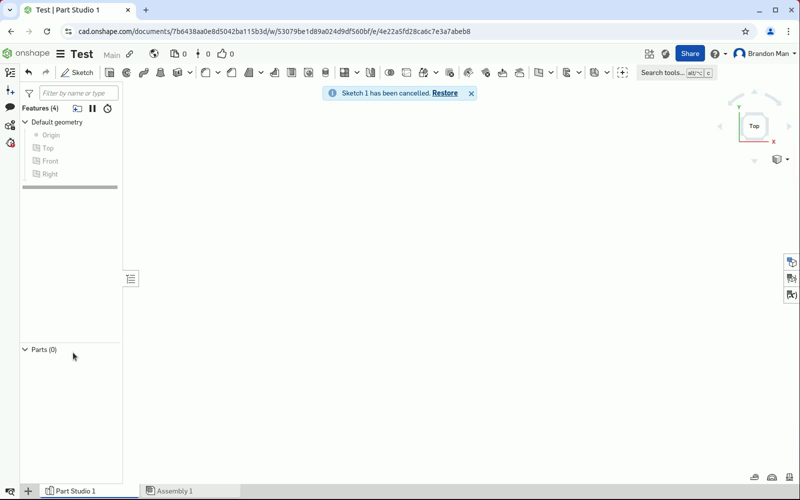
key(space)
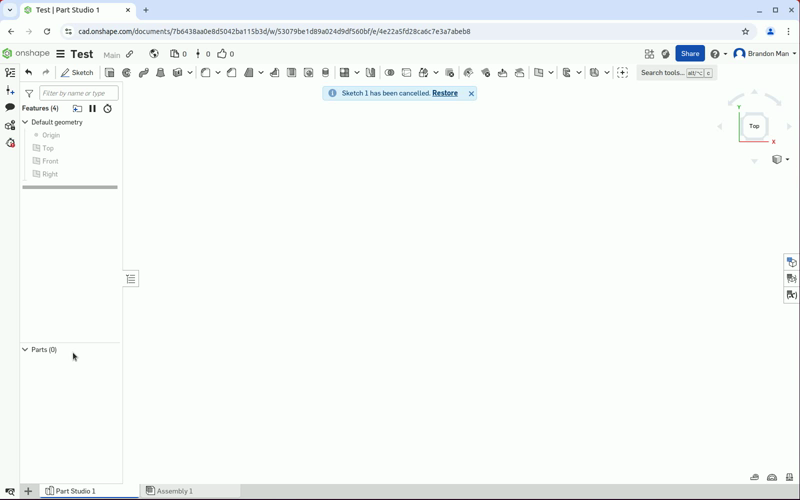
key_down(shift)
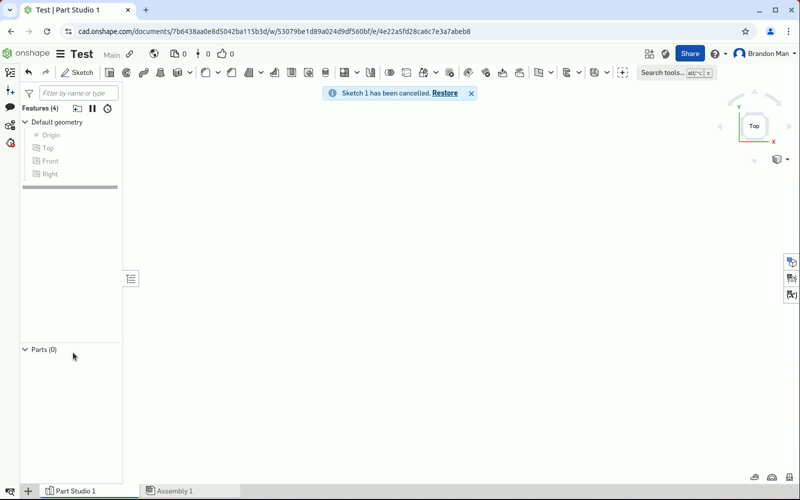
key(up)
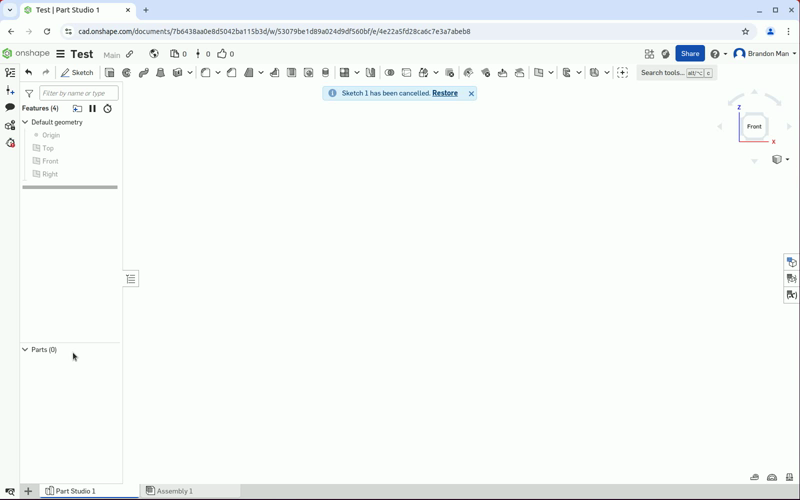
key_up(shift)
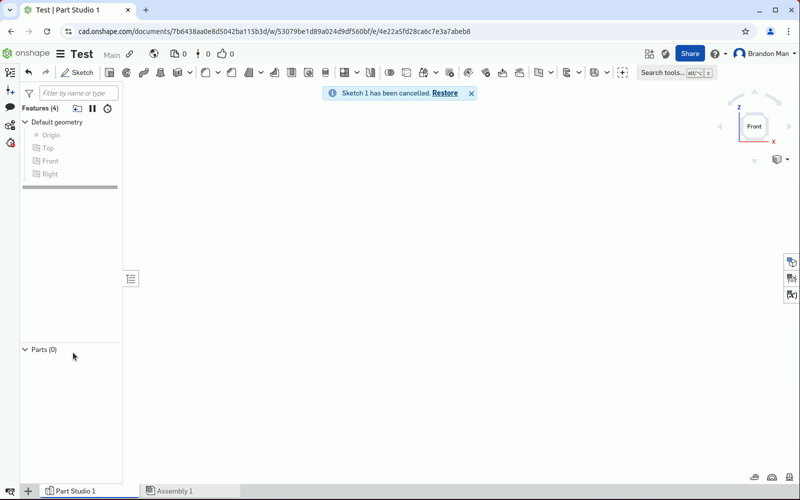
mouse_move(73, 352)
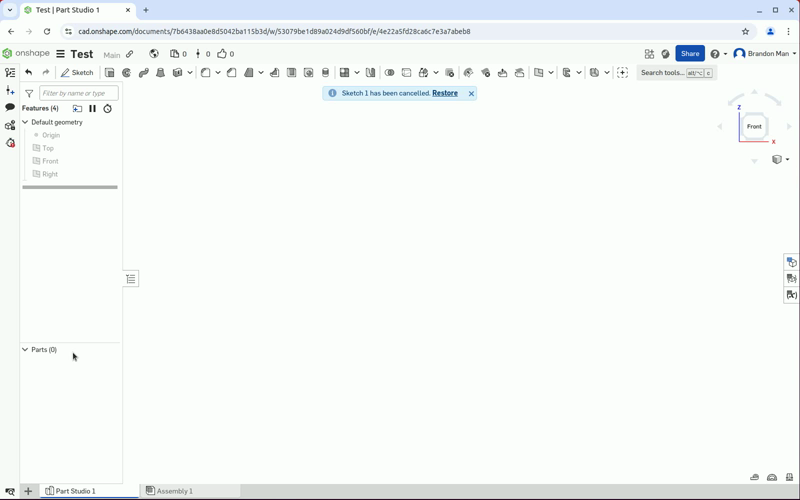
key(shift+y)
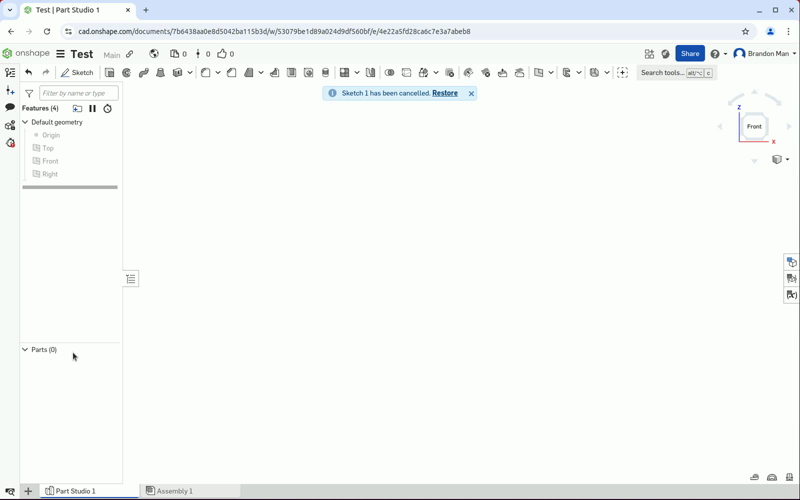
key(shift+s)
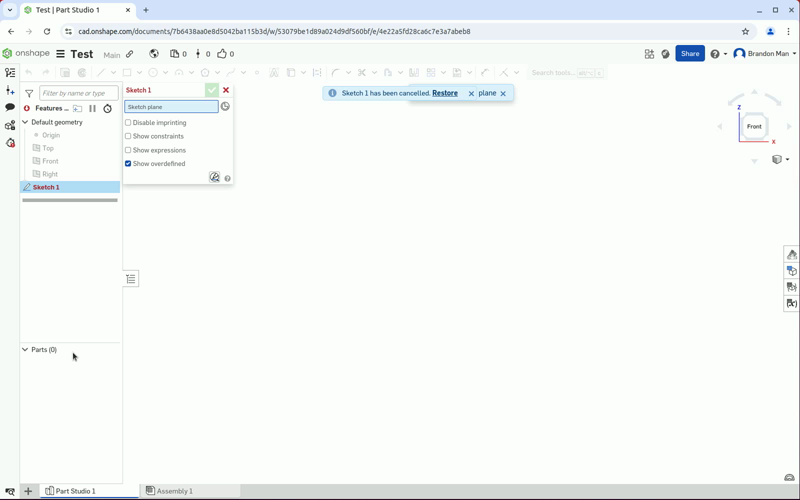
mouse_move(73, 163)
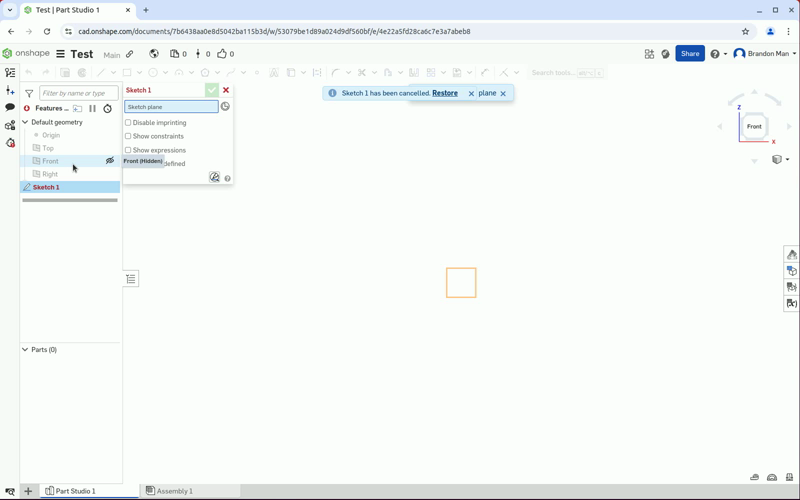
click(73, 163)
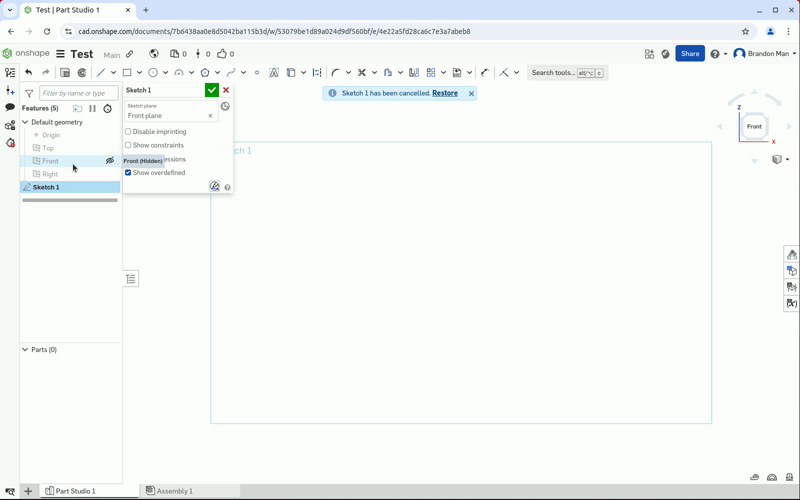
mouse_move(73, 352)
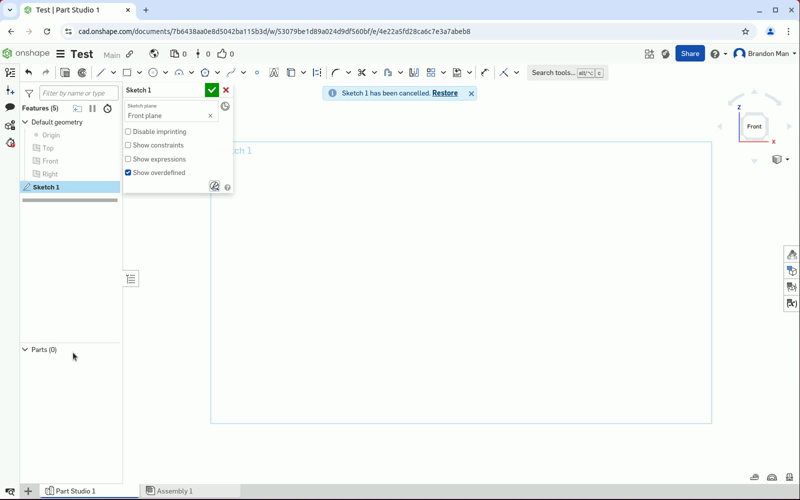
key(y)
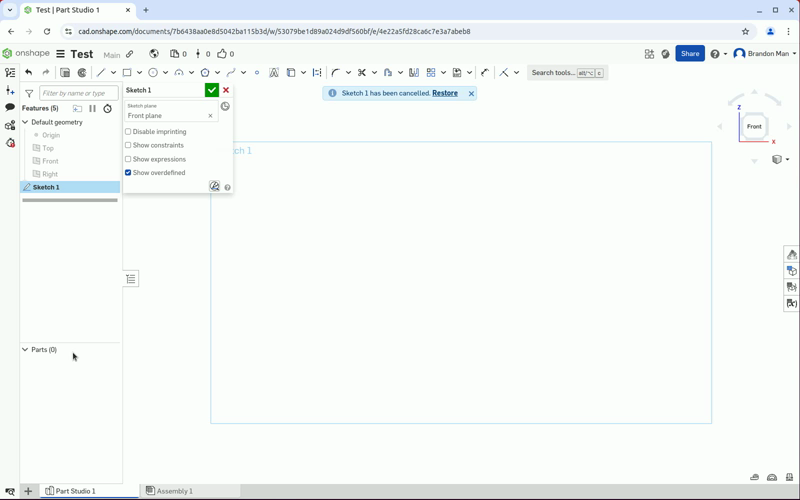
key(l)
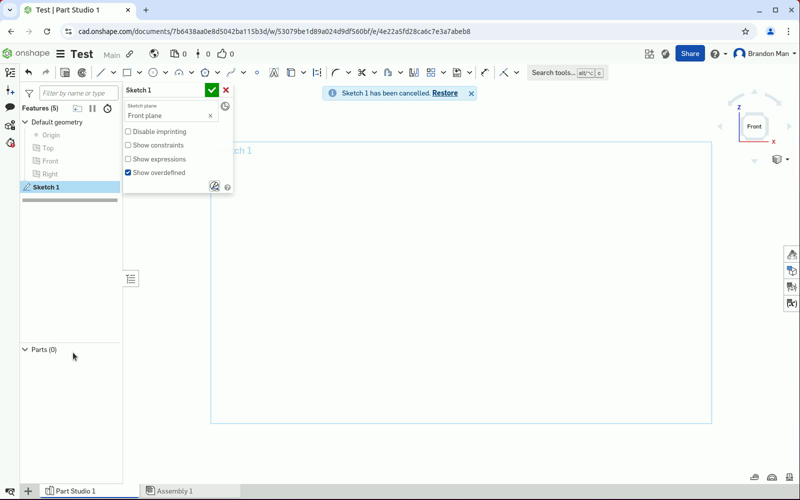
key_down(shift)
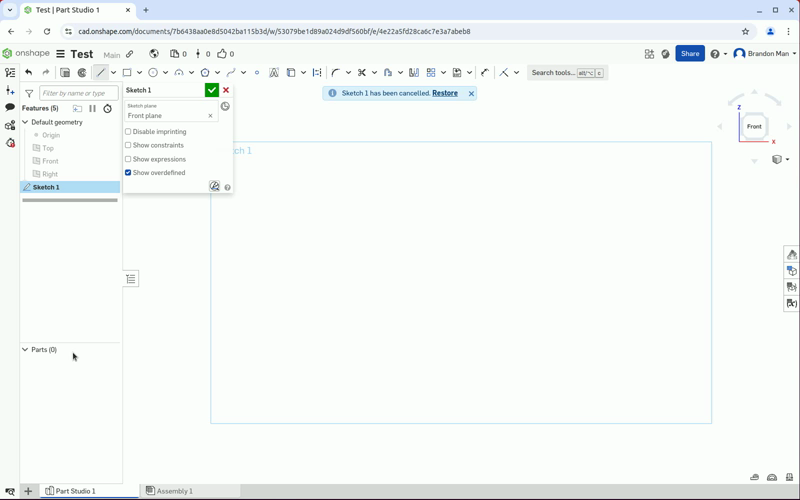
mouse_move(449, 335)
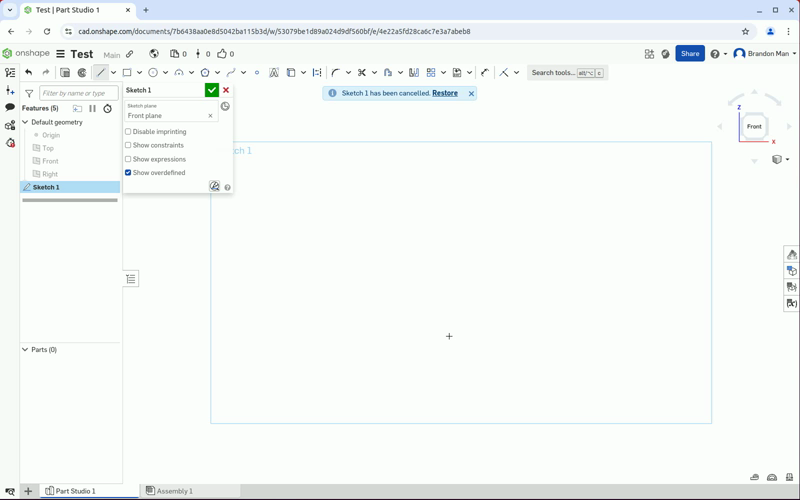
click(449, 335)
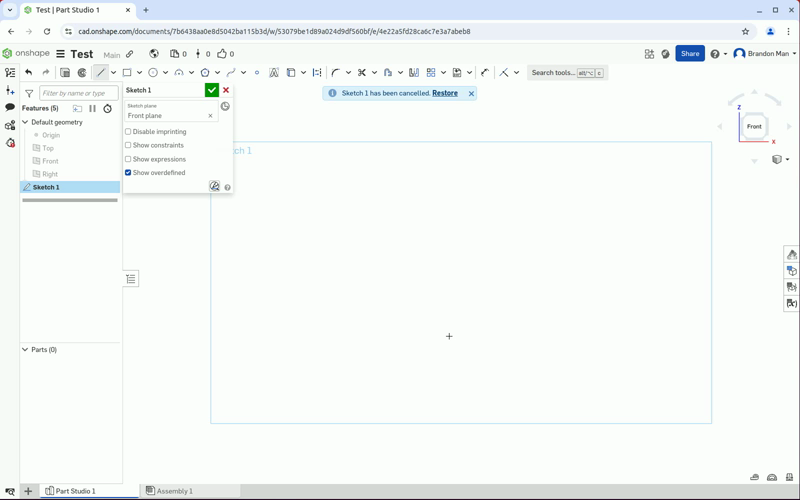
key_up(shift)
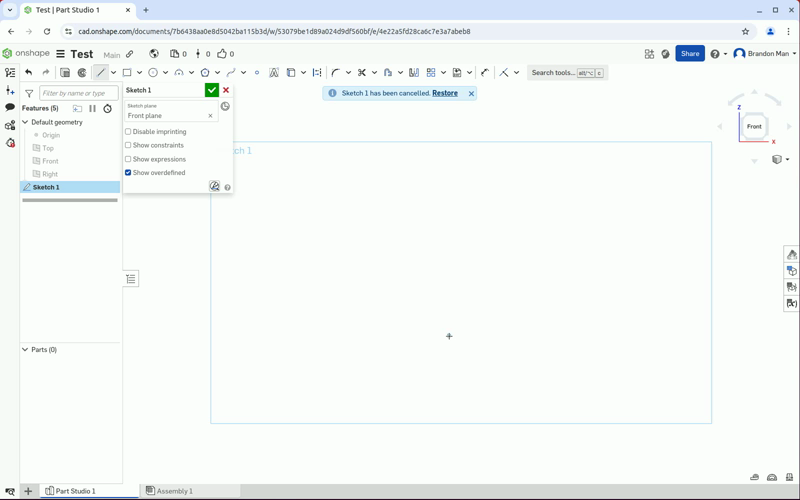
key_down(shift)
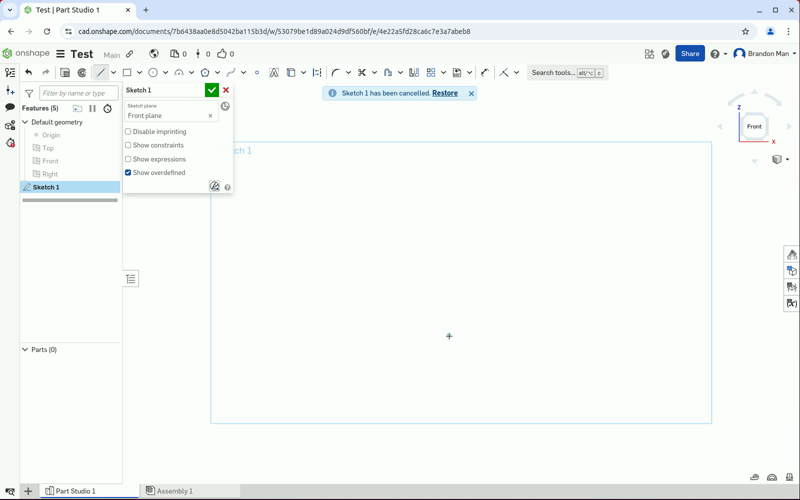
mouse_move(479, 335)
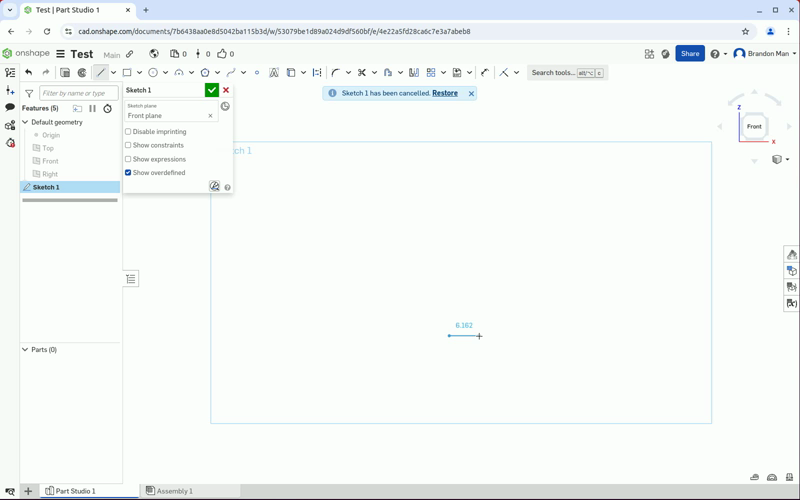
mouse_move(473, 335)
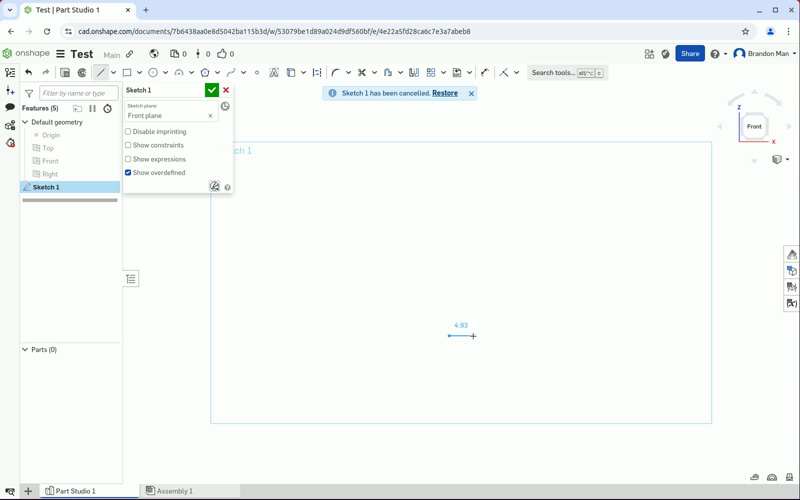
click(473, 335)
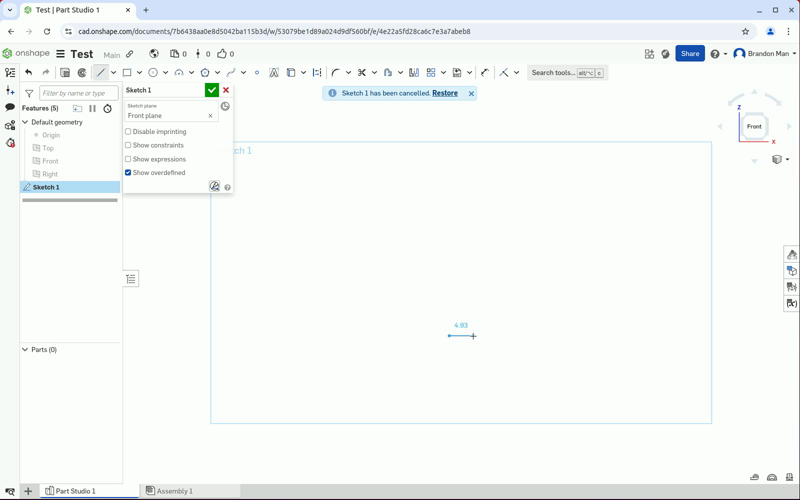
key_up(shift)
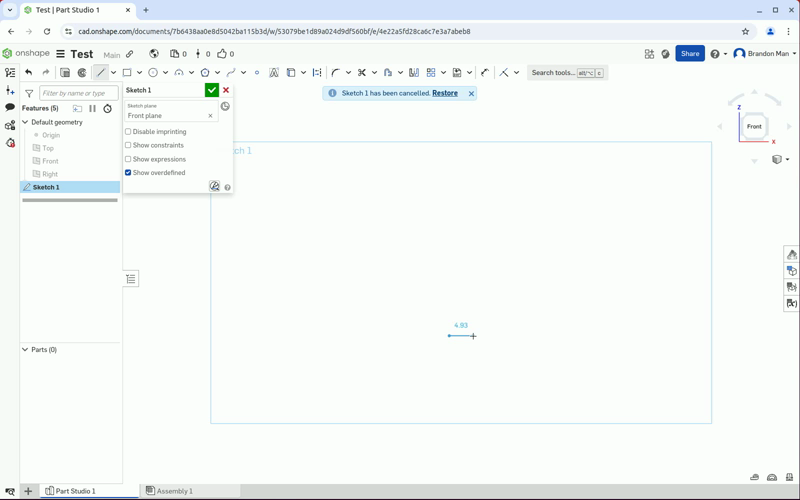
key_down(shift)
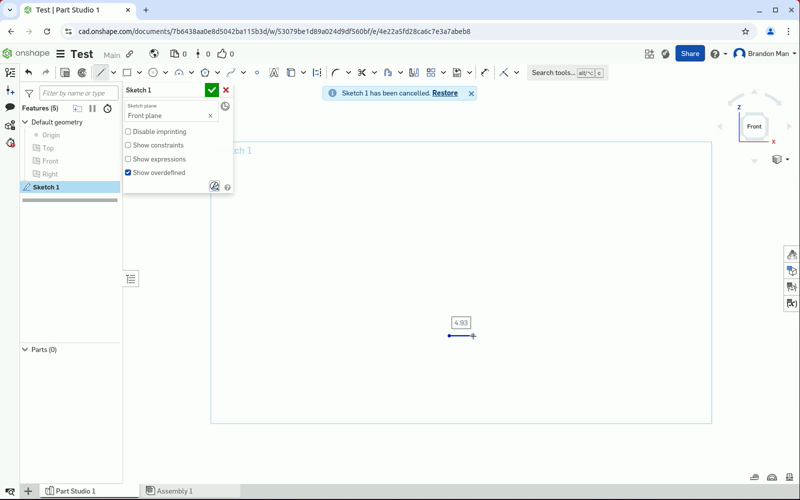
mouse_move(473, 230)
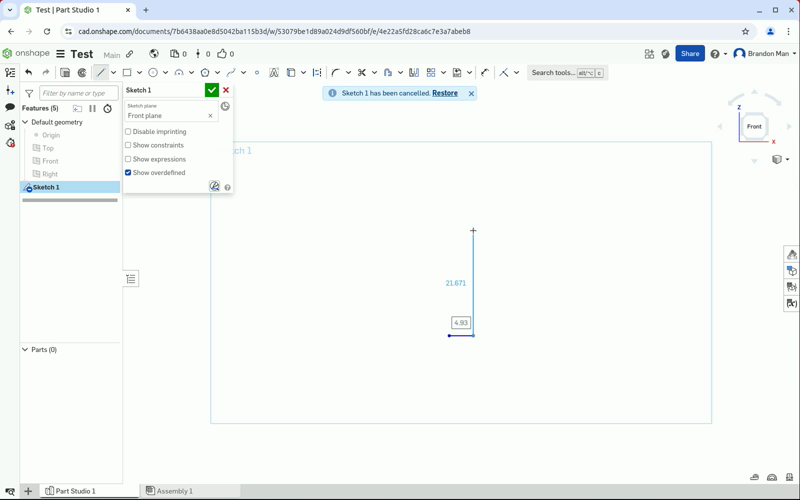
click(473, 230)
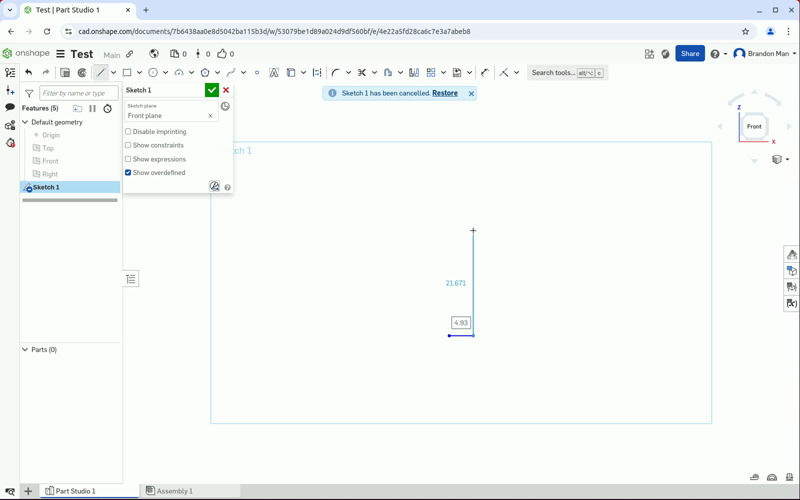
key_up(shift)
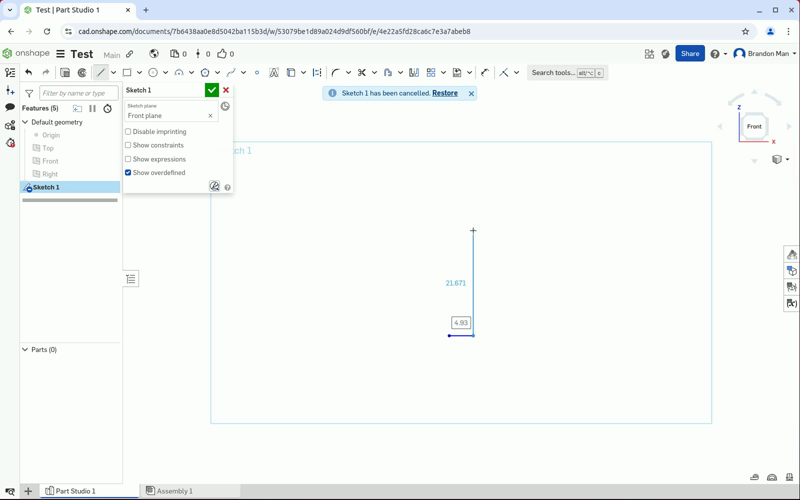
key_down(shift)
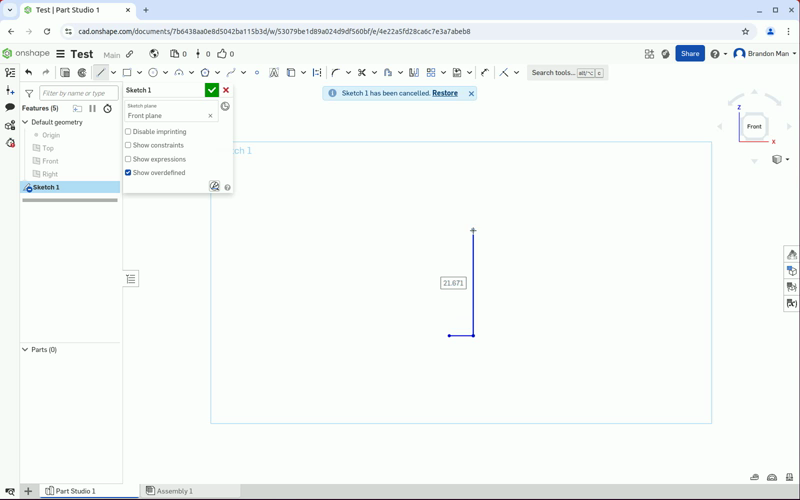
mouse_move(503, 230)
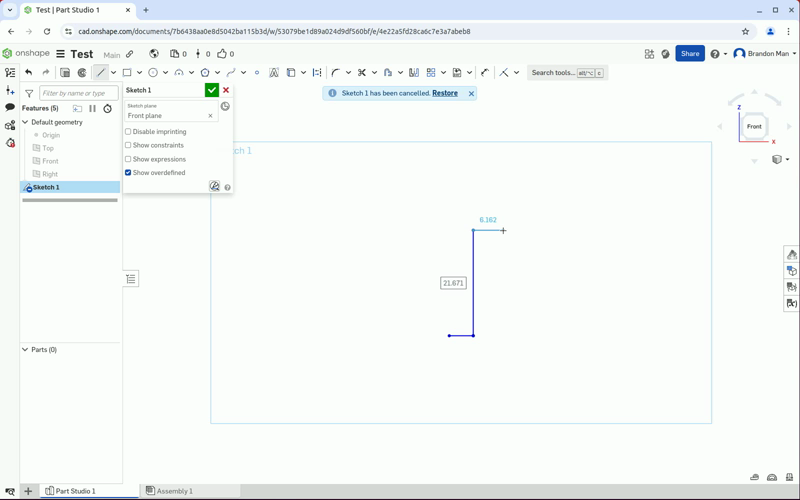
mouse_move(449, 230)
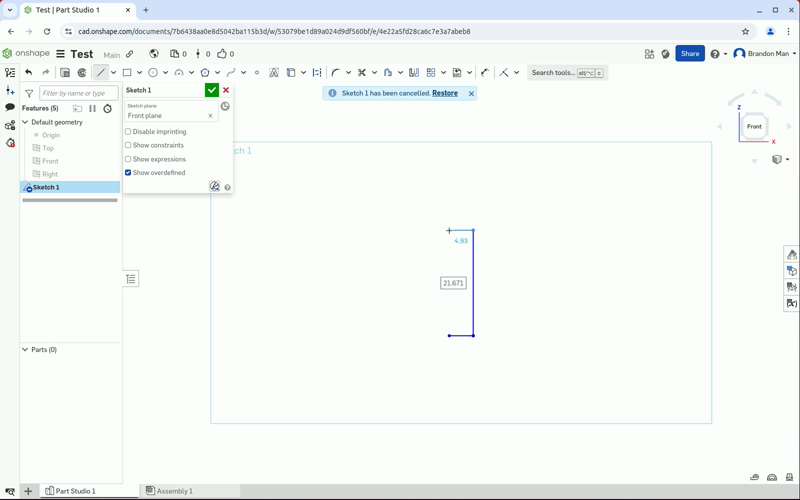
click(449, 230)
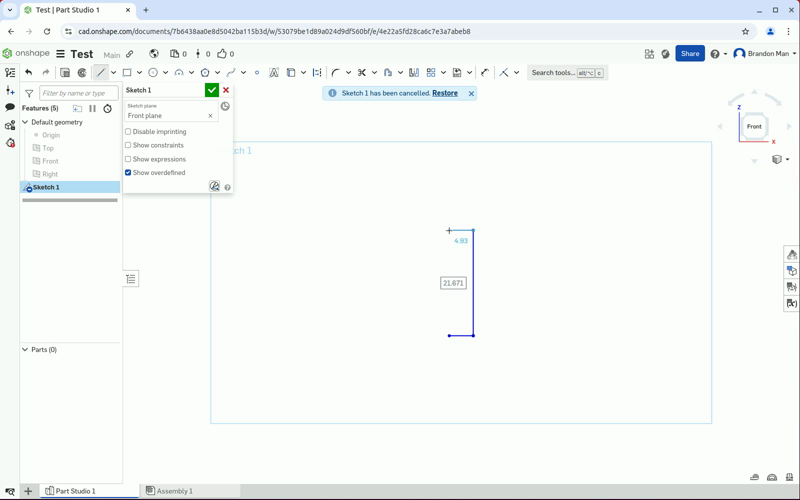
key_up(shift)
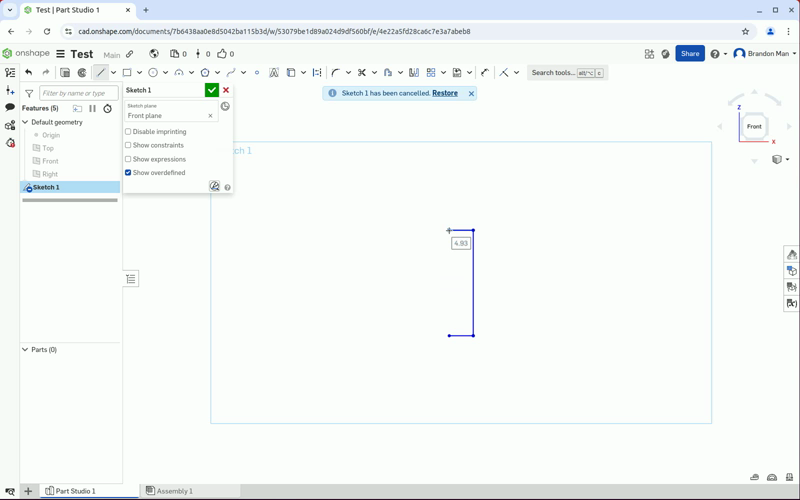
key_down(shift)
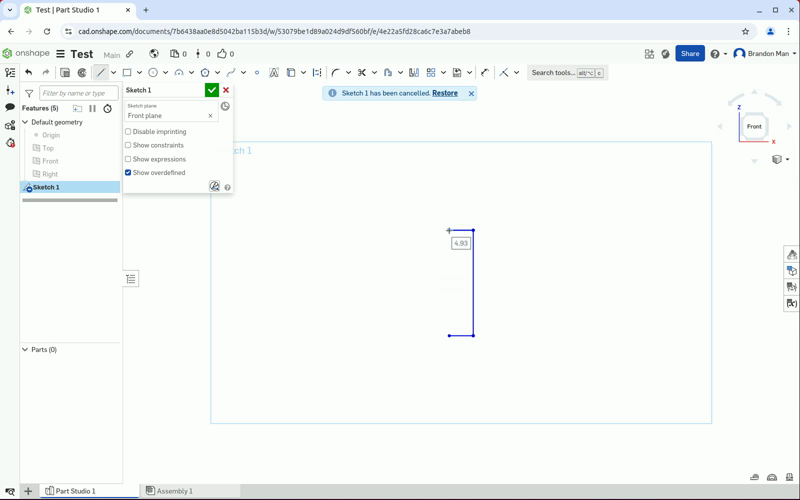
mouse_move(449, 335)
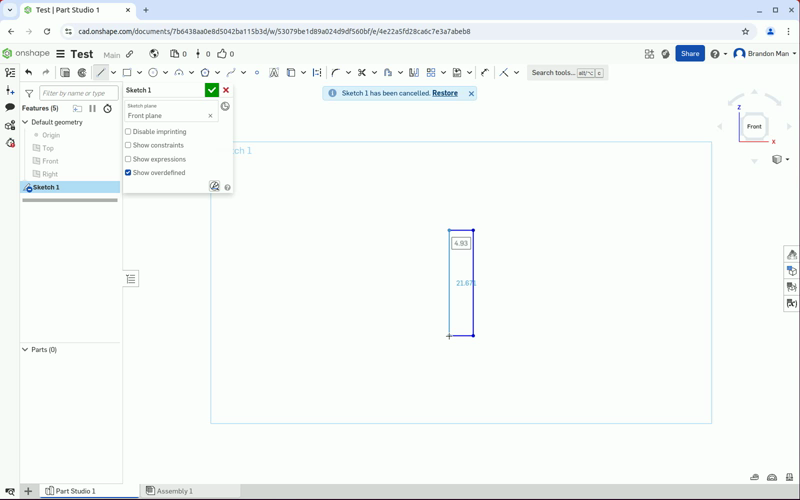
key_up(shift)
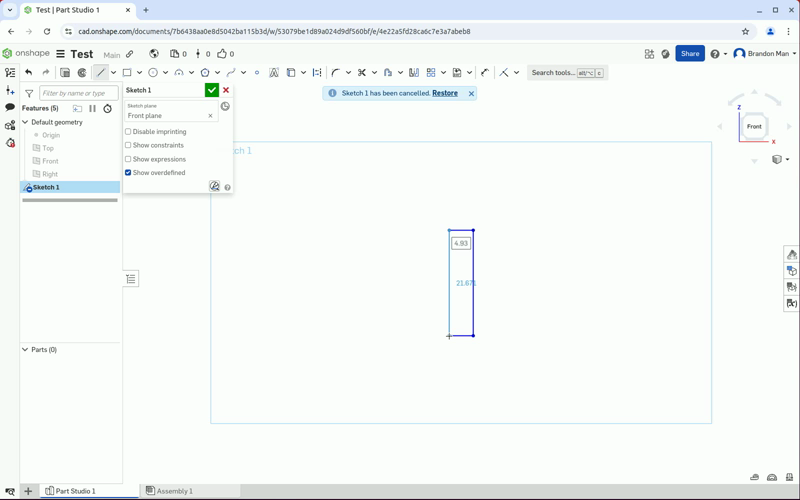
click(449, 335)
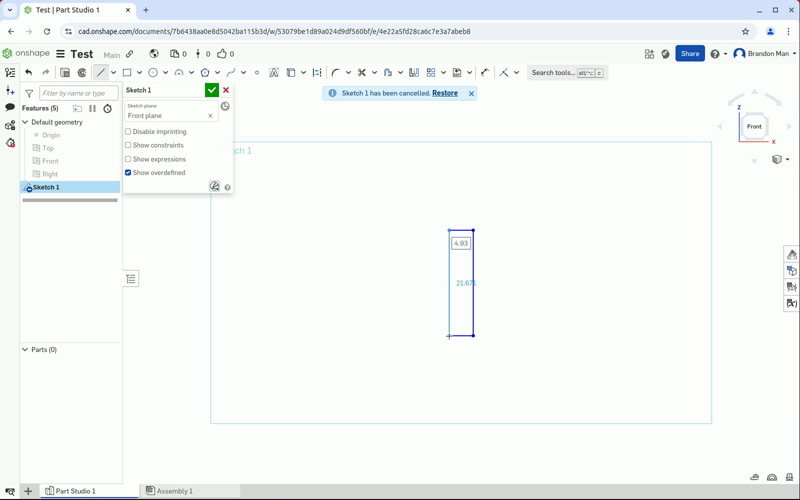
key(esc)
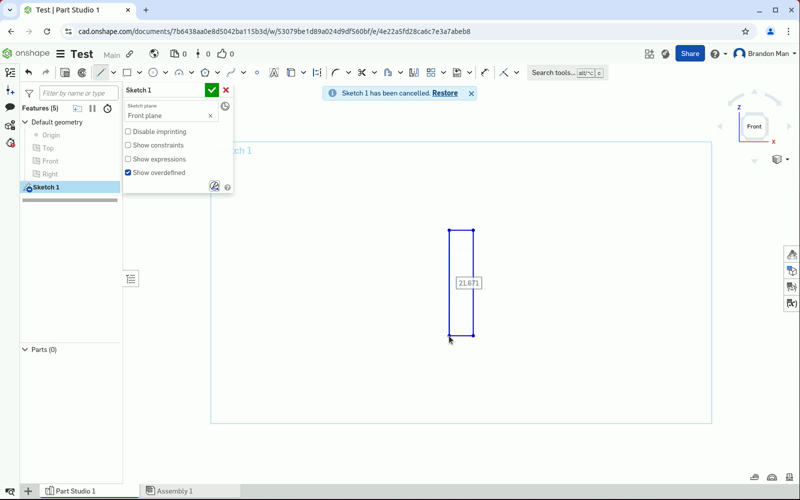
key(c)
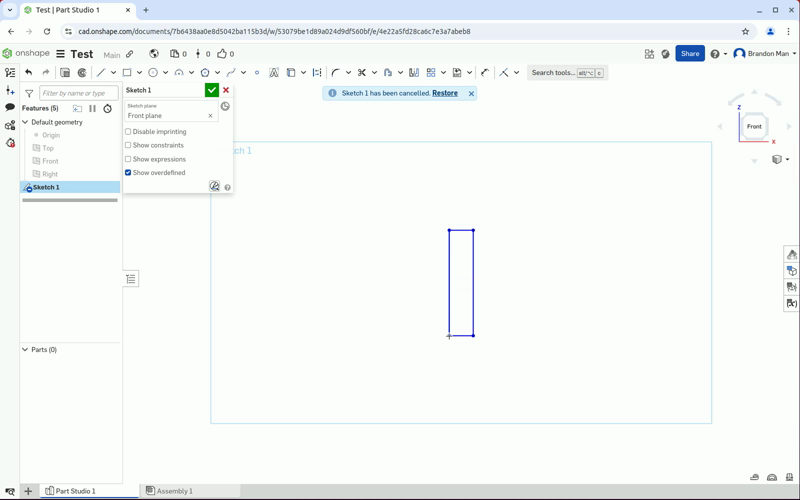
key_down(shift)
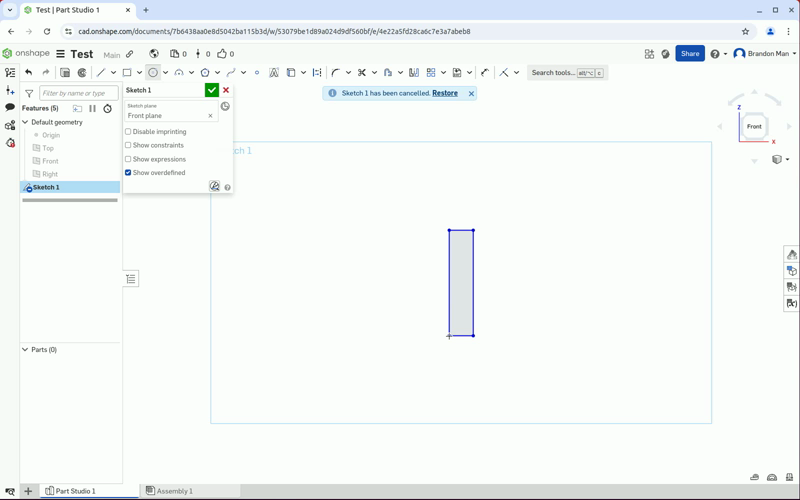
mouse_move(461, 282)
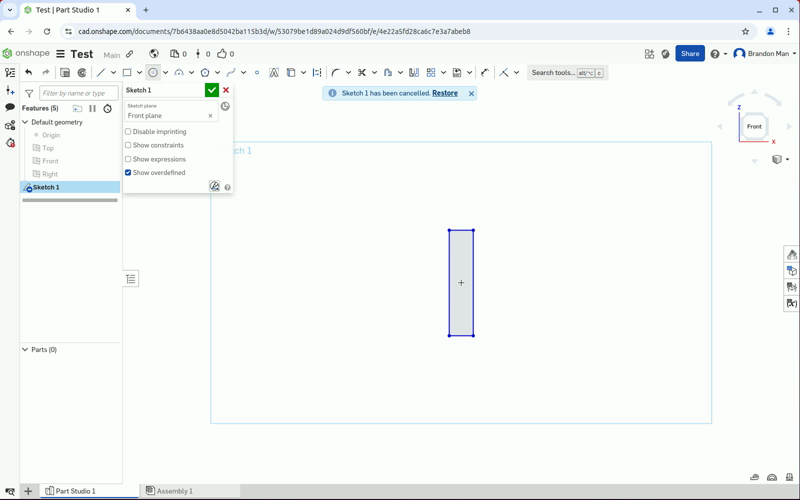
click(461, 282)
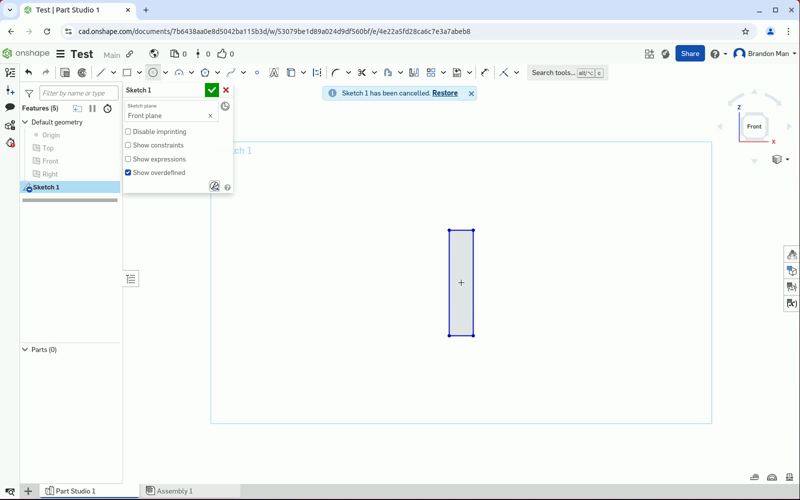
key_up(shift)
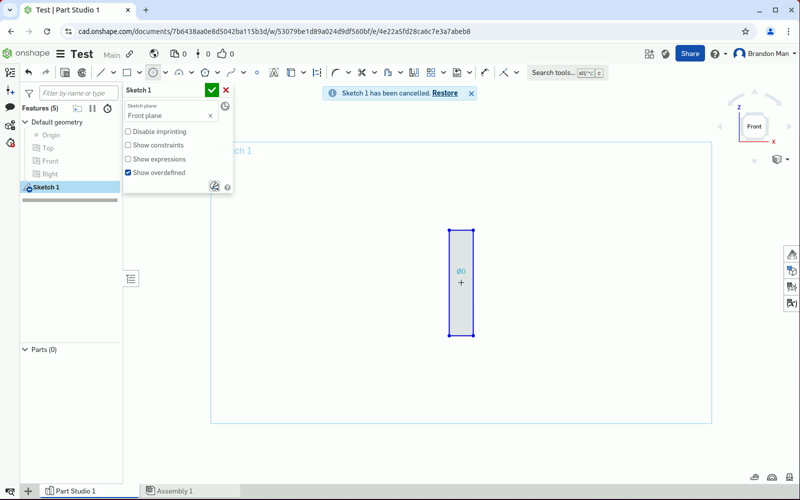
mouse_move(467, 282)
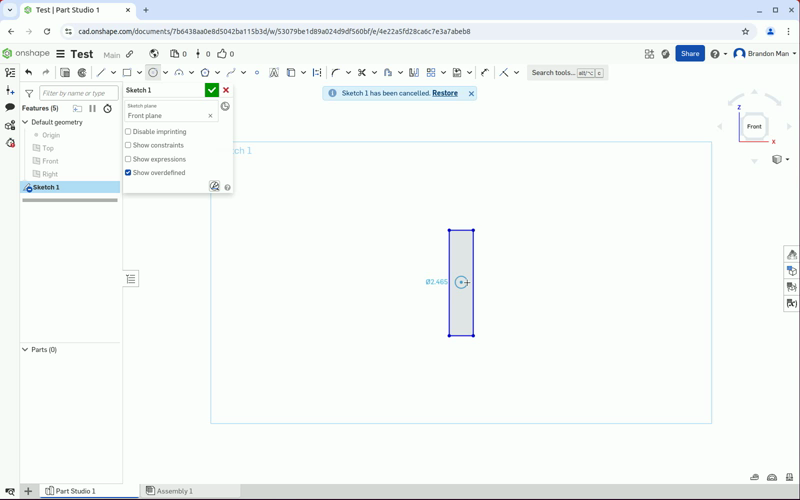
click(467, 282)
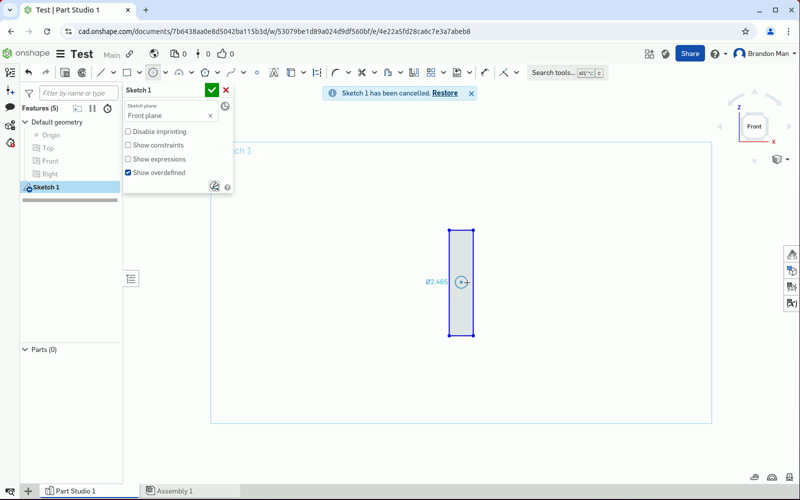
key(esc)
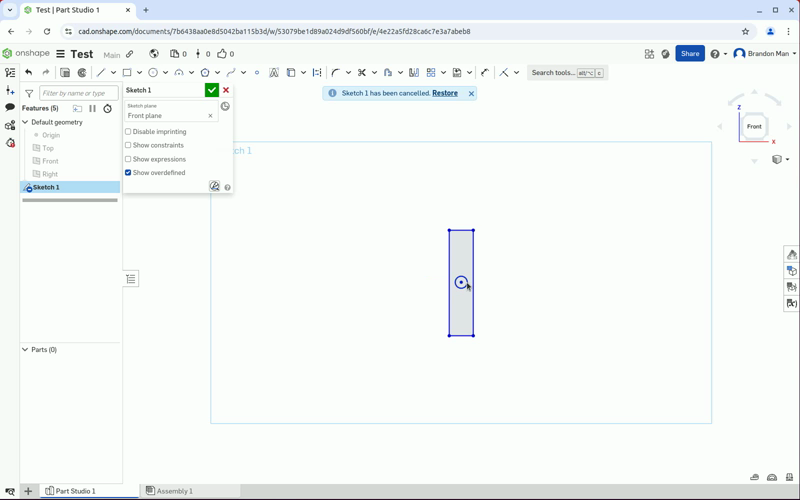
mouse_move(466, 261)
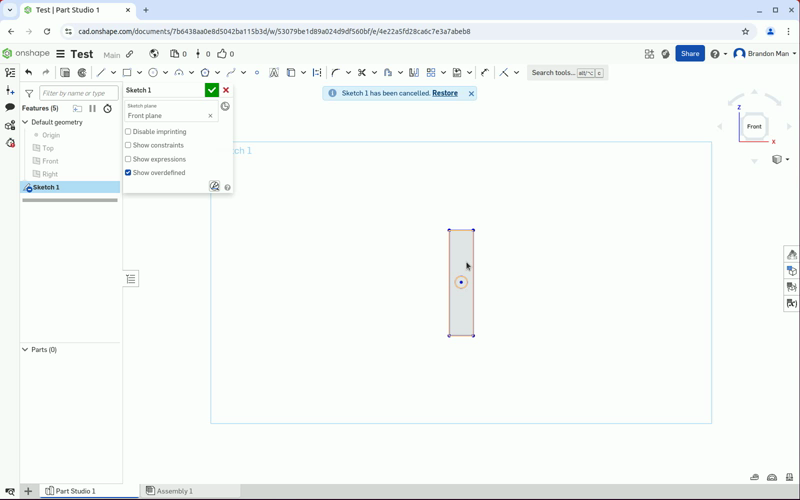
click(466, 261)
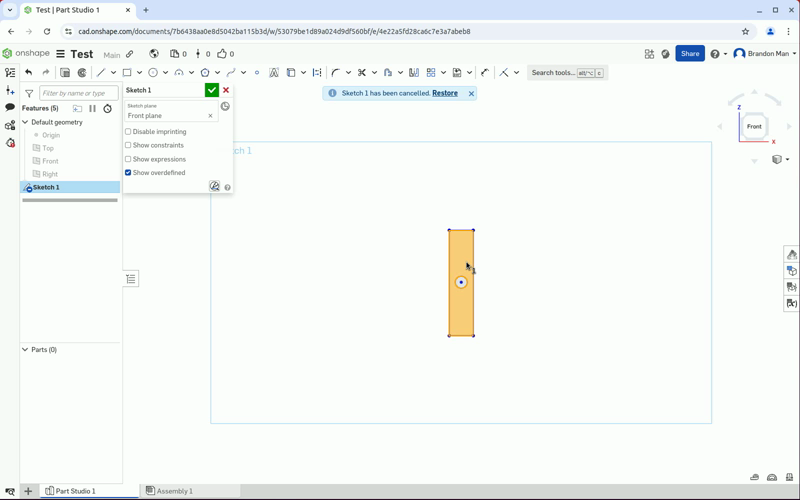
mouse_move(73, 352)
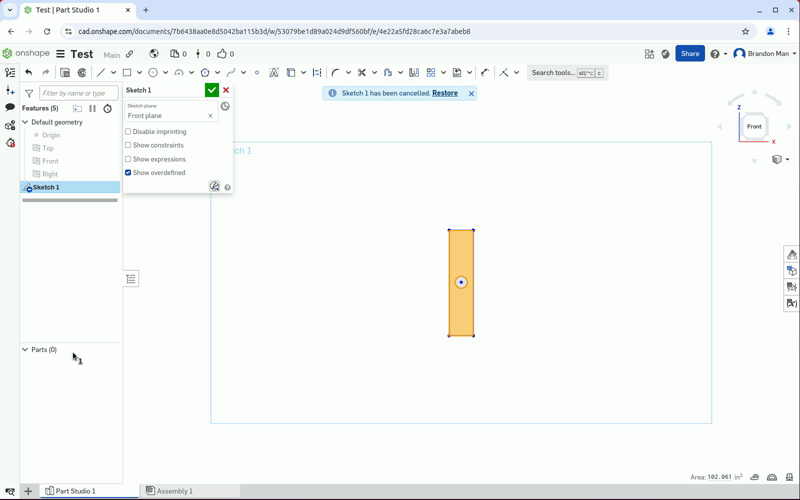
key(shift+y)
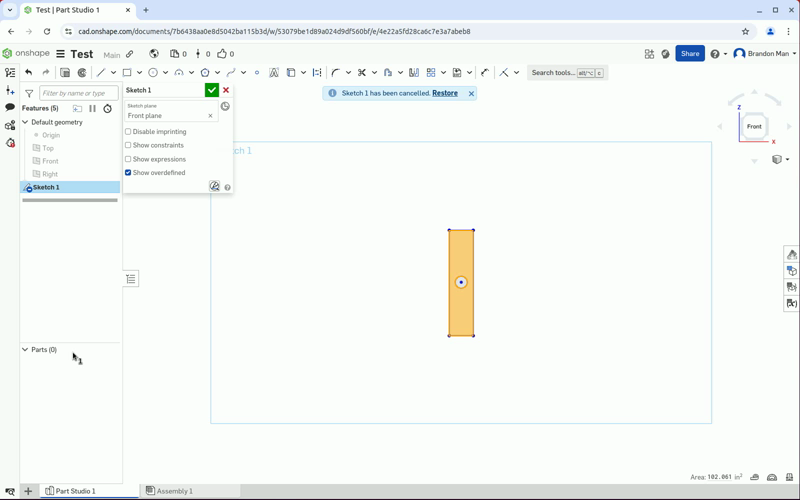
key(shift+e)
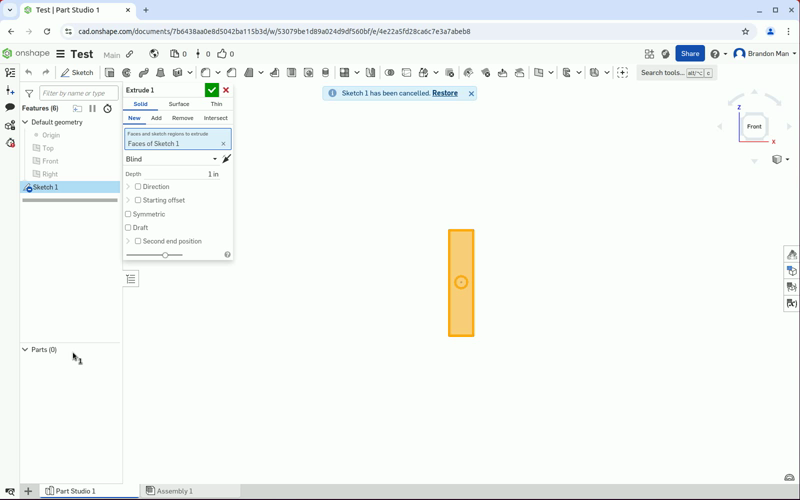
mouse_move(143, 106)
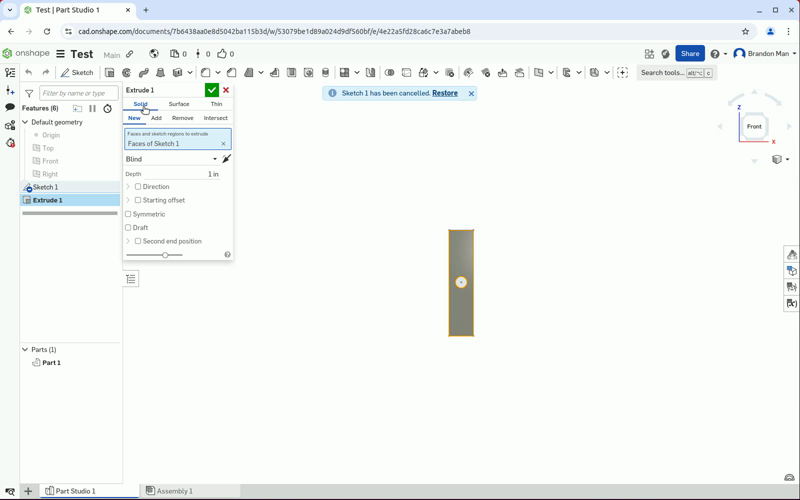
click(143, 106)
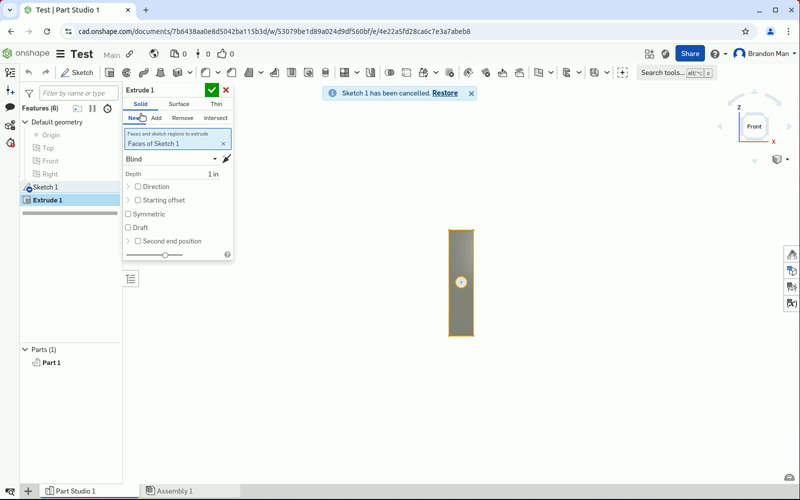
mouse_move(137, 120)
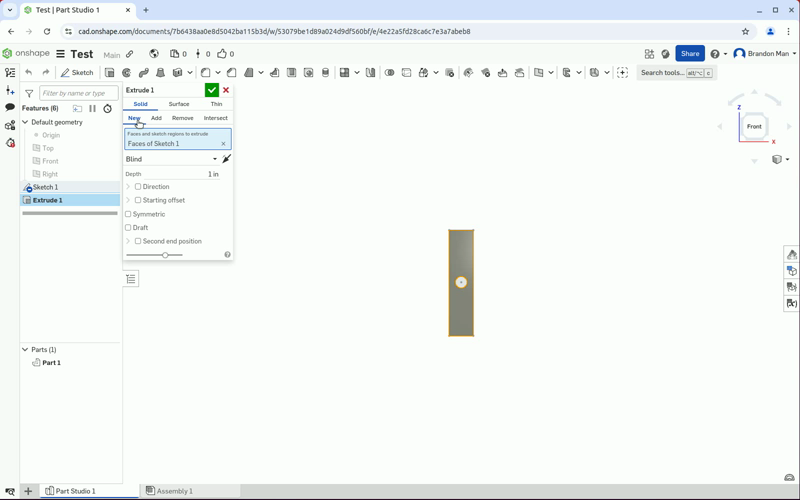
click(137, 120)
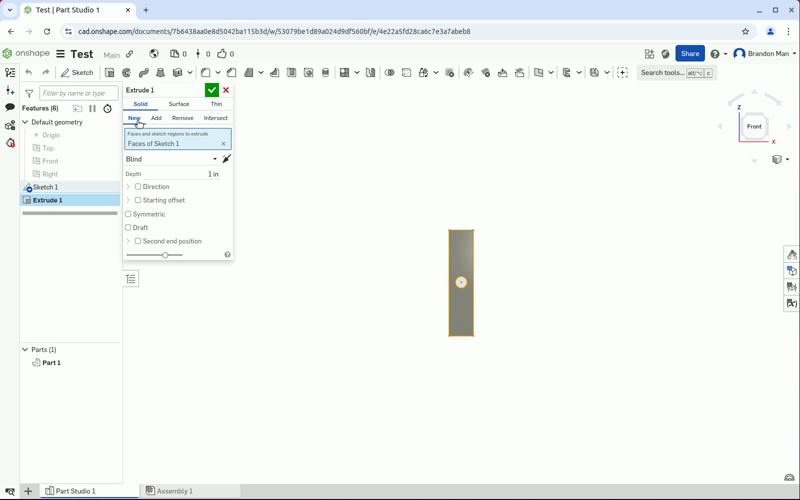
key(tab, 4)
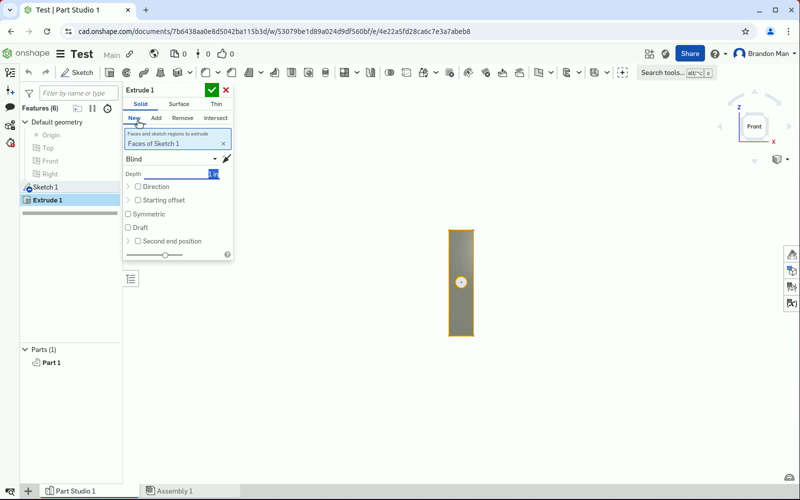
text(1.444)
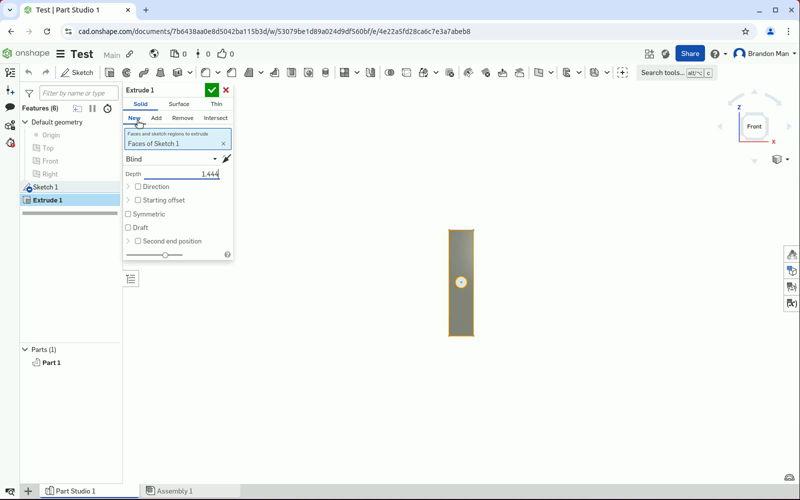
key(enter)
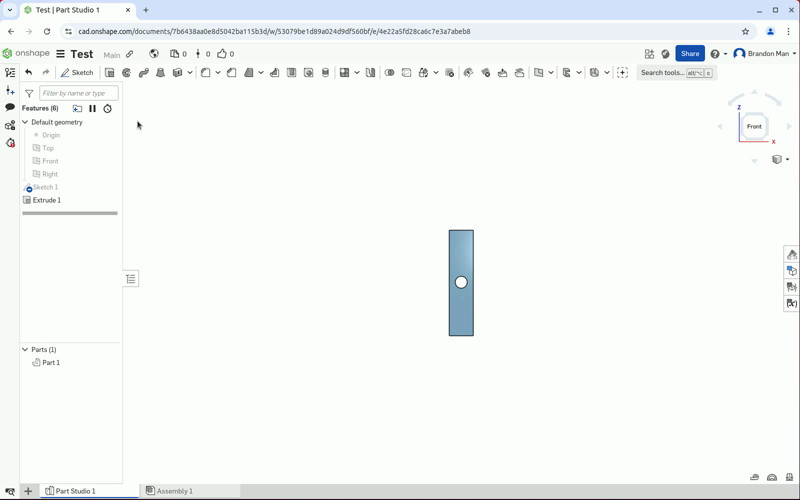
key(shift+h)
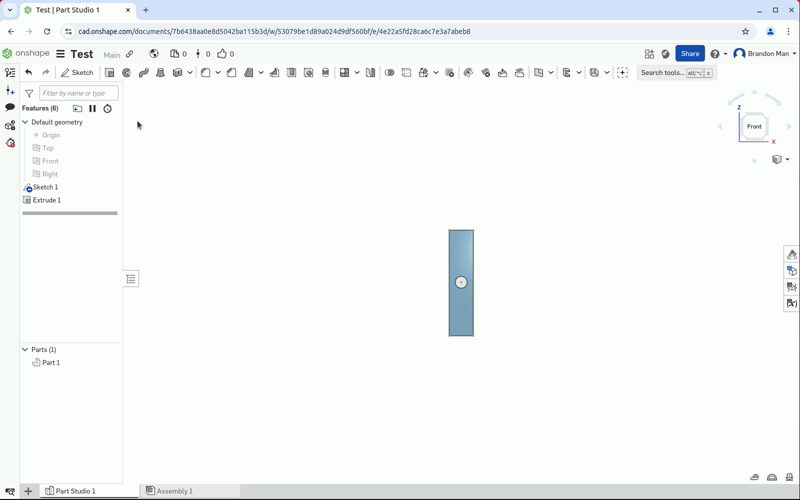
key(shift+h)
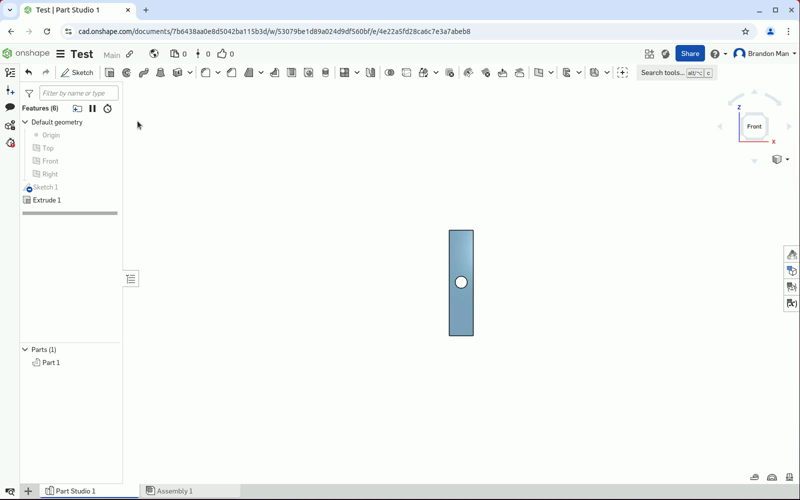
mouse_move(73, 189)
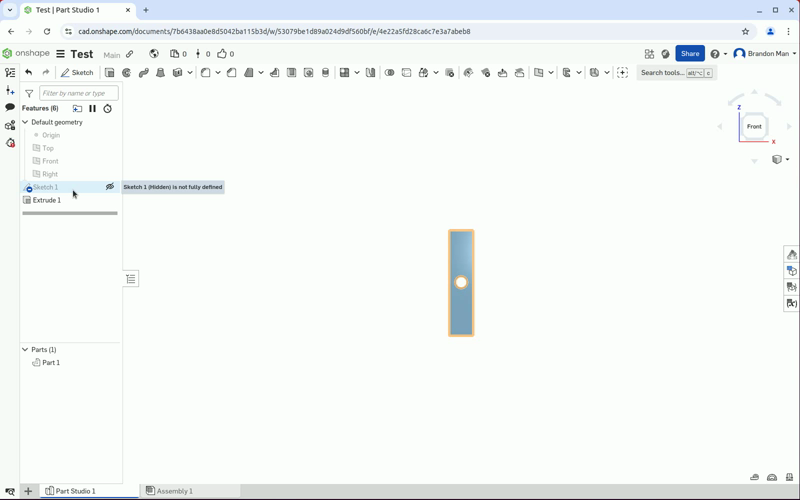
click(73, 189)
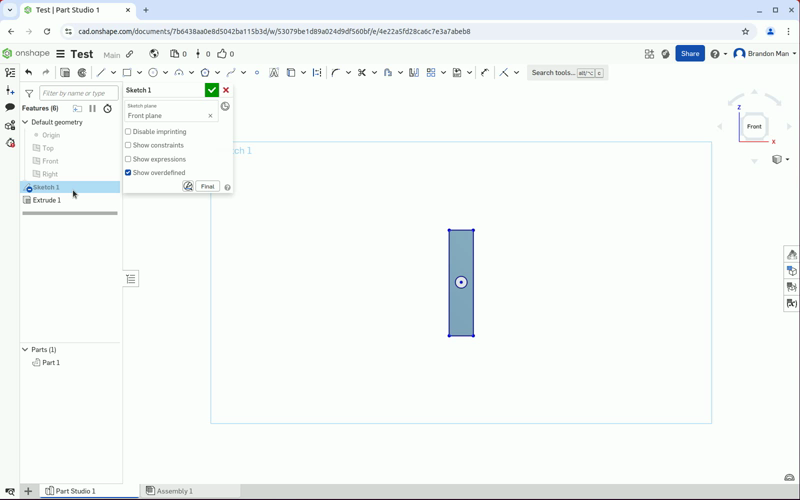
mouse_move(229, 92)
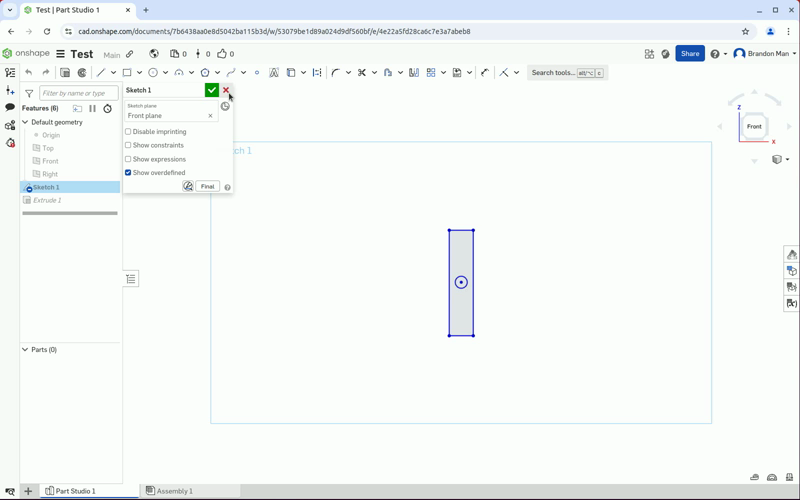
click(229, 92)
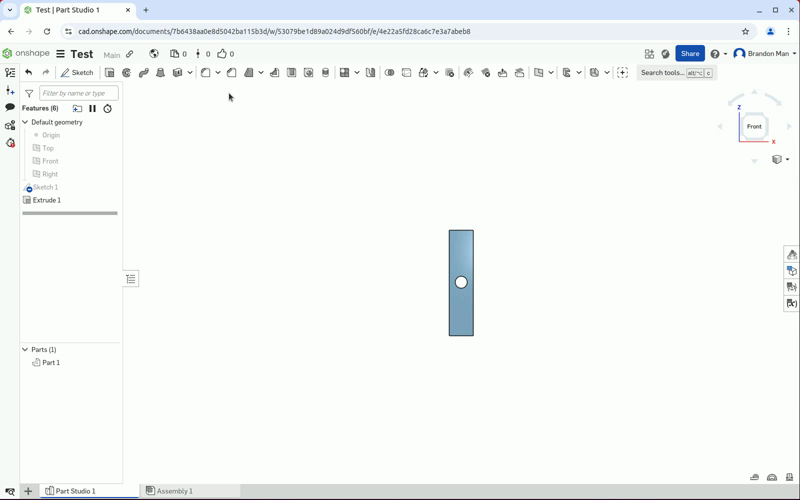
mouse_move(541, 75)
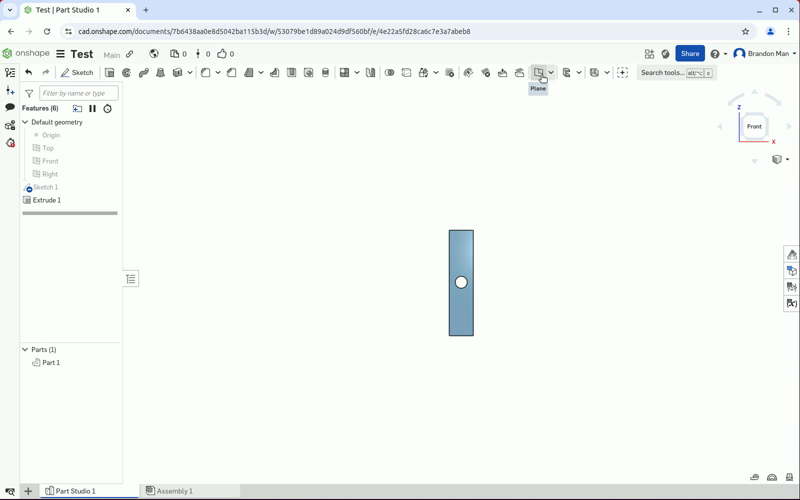
click(541, 75)
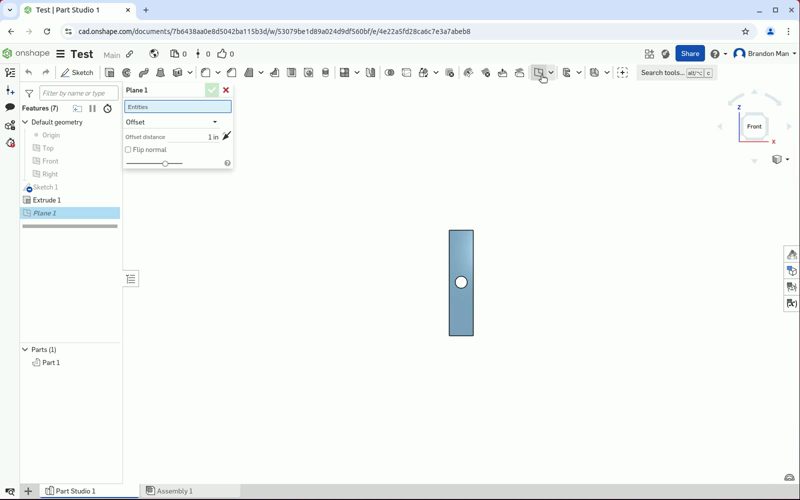
mouse_move(73, 163)
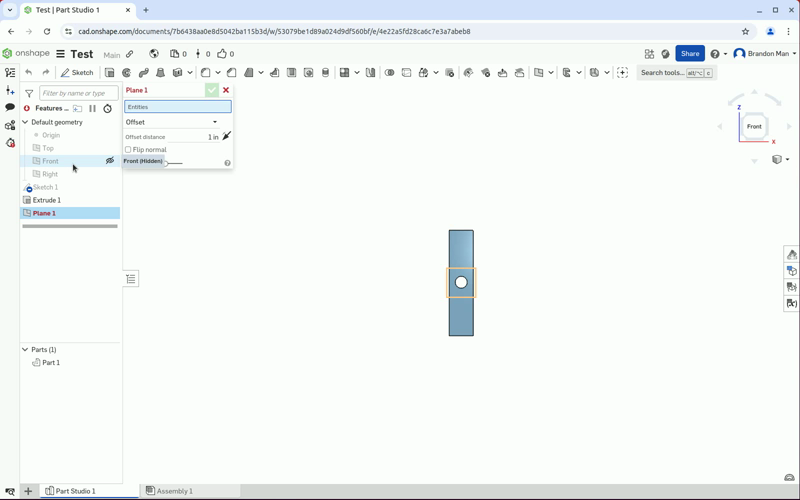
click(73, 163)
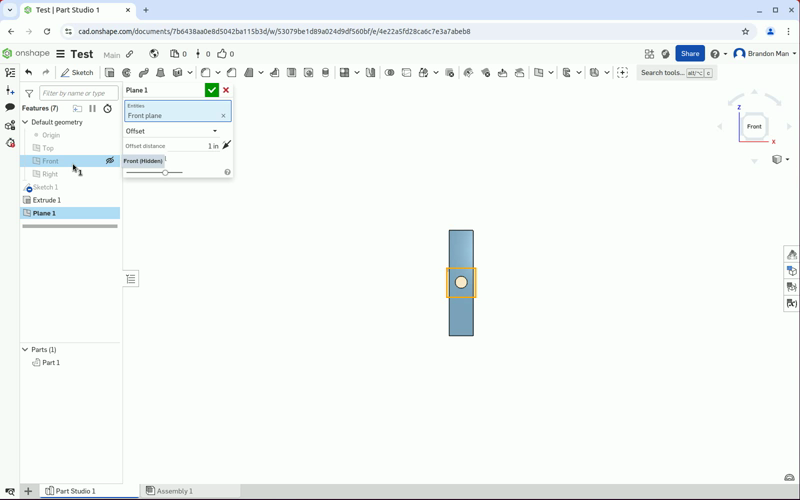
key(tab, 2)
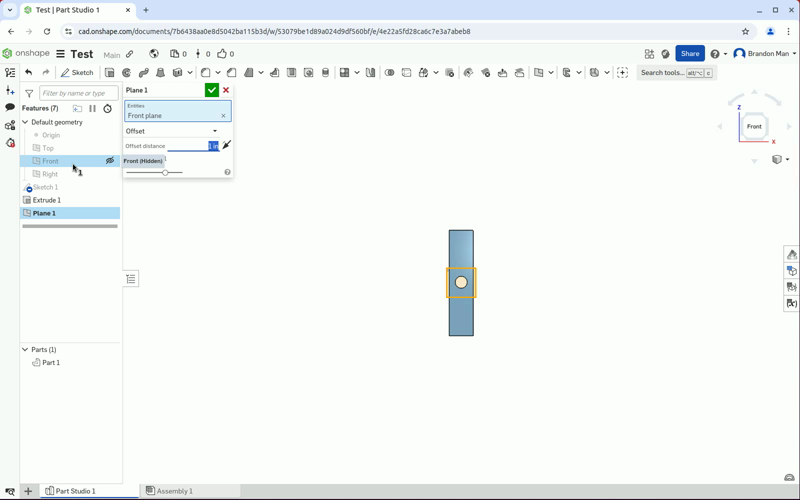
text(1.448)
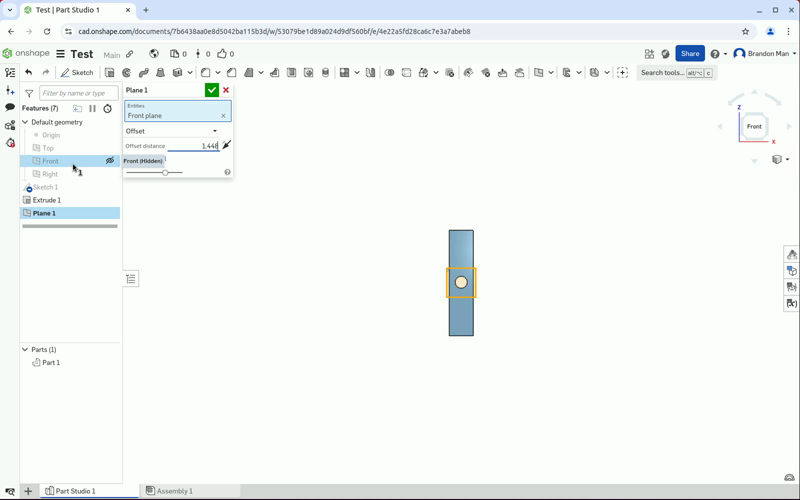
key(enter, 2)
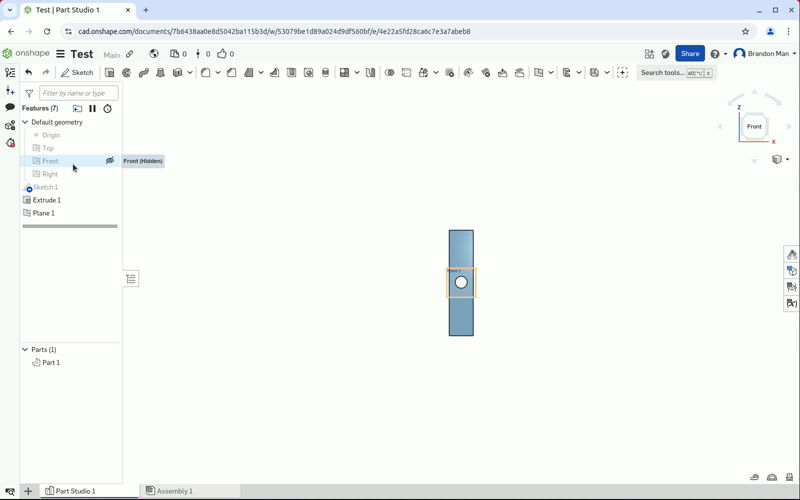
key(shift+s)
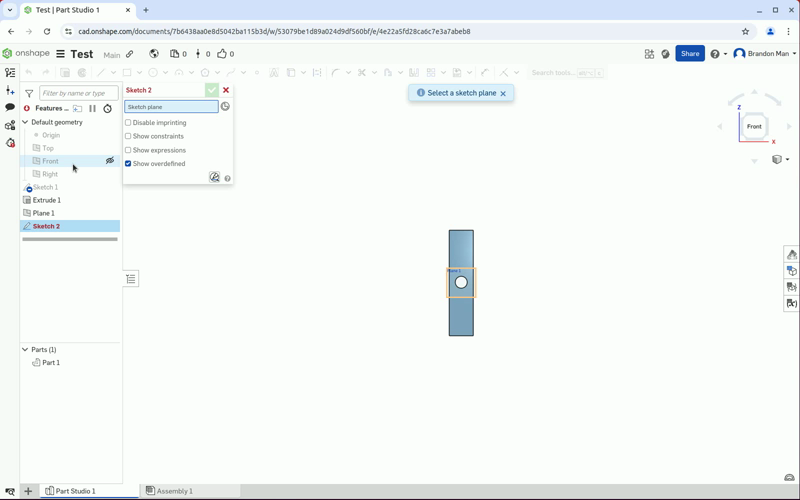
mouse_move(73, 215)
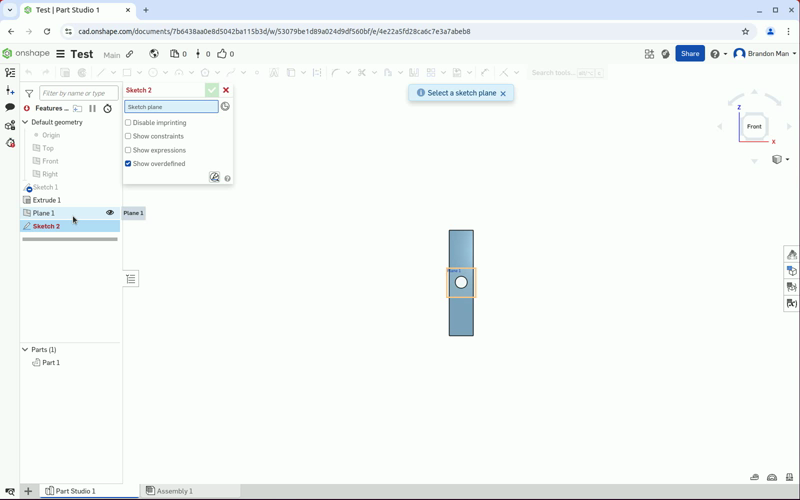
click(73, 215)
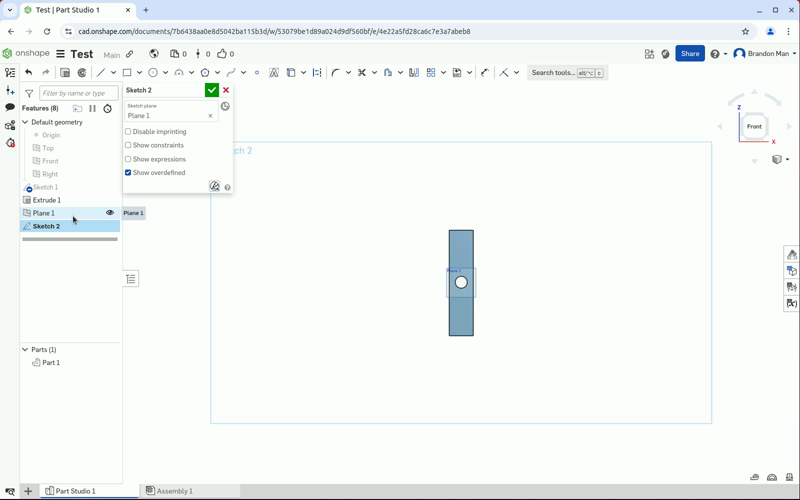
mouse_move(73, 352)
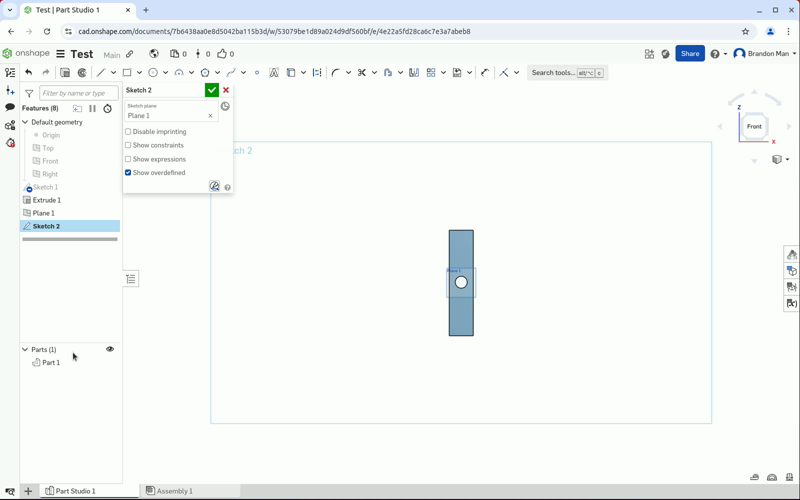
key(y)
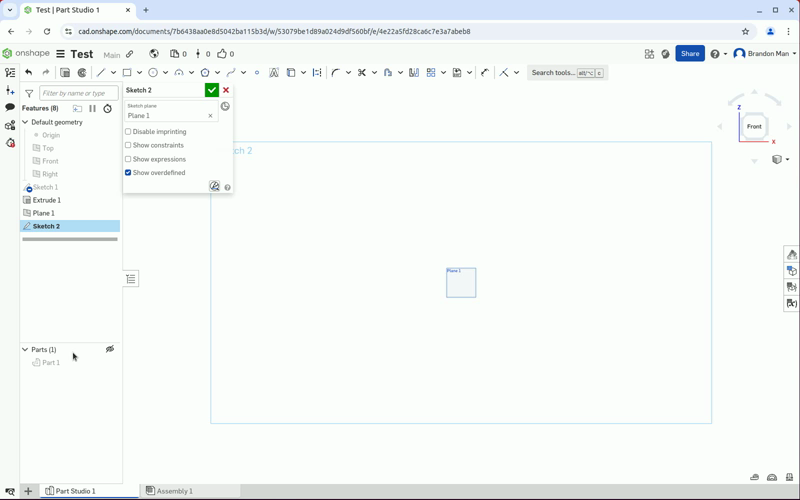
key(c)
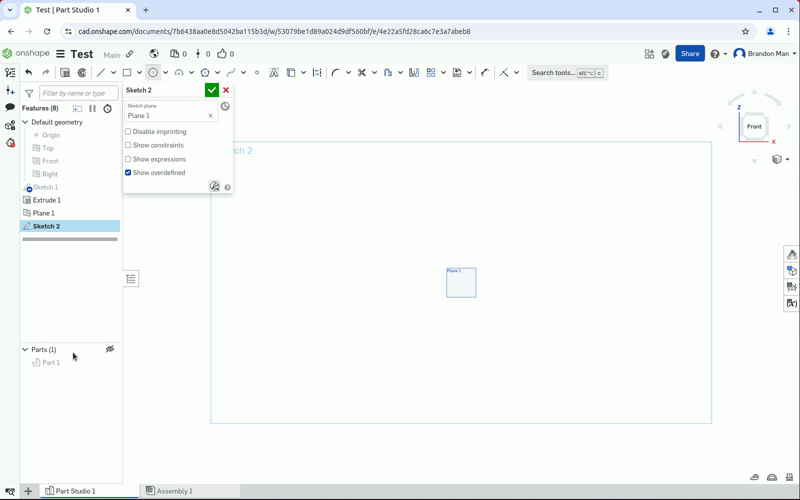
key_down(shift)
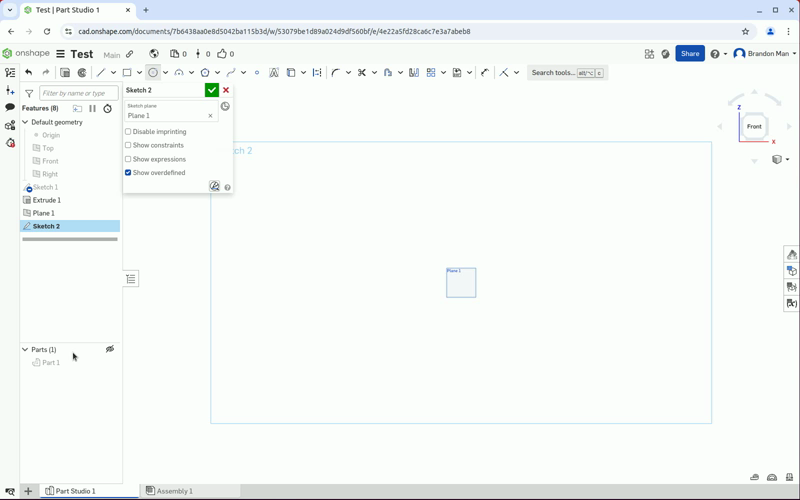
mouse_move(461, 282)
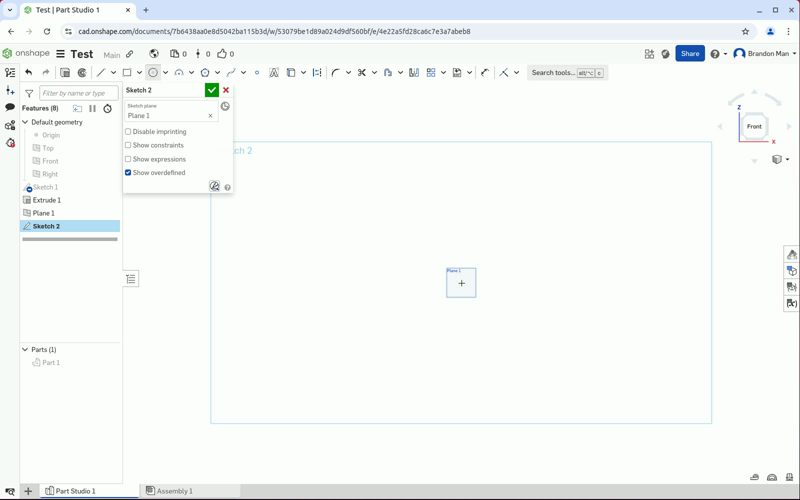
click(461, 282)
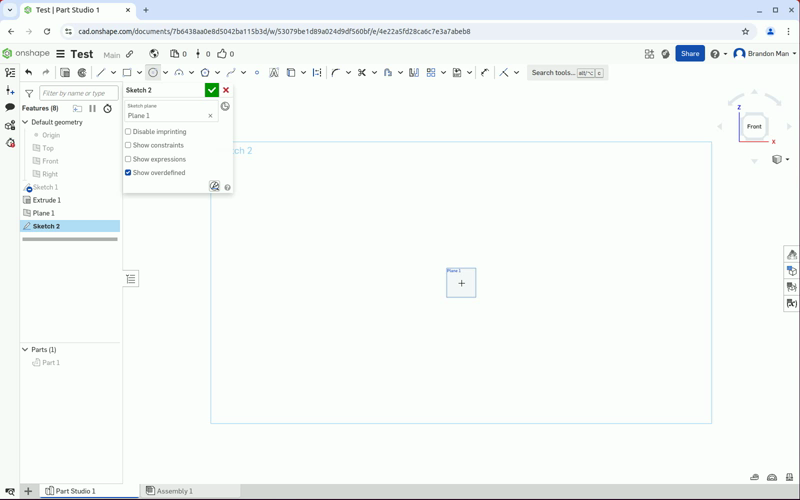
key_up(shift)
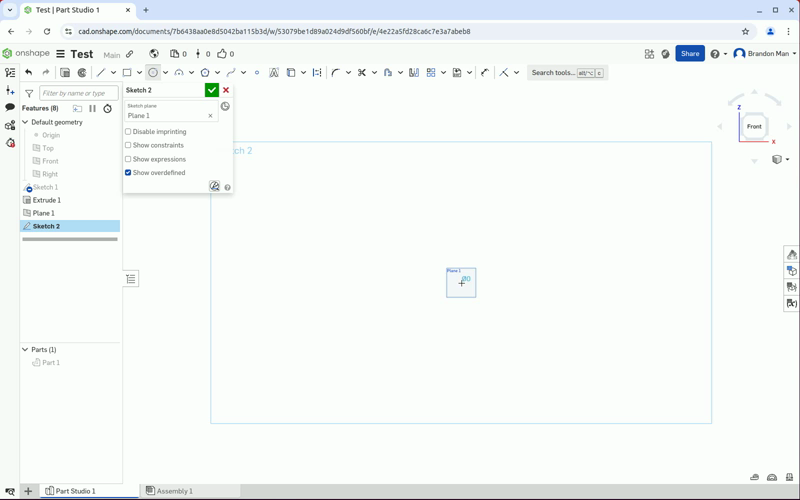
mouse_move(474, 282)
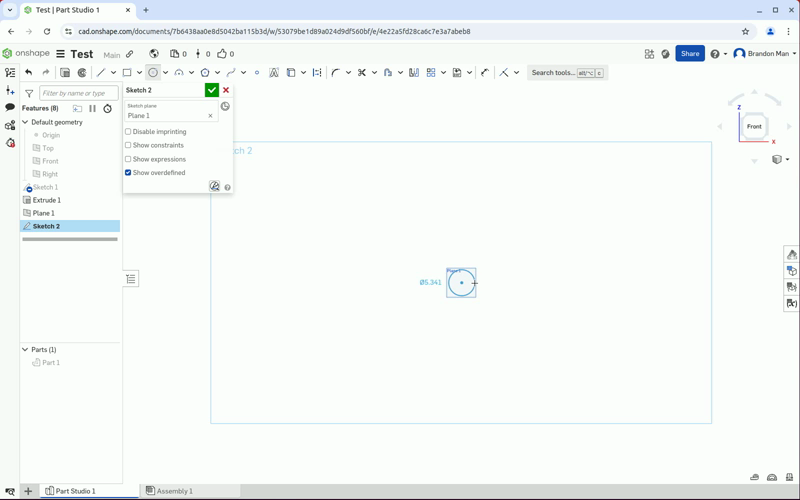
click(474, 282)
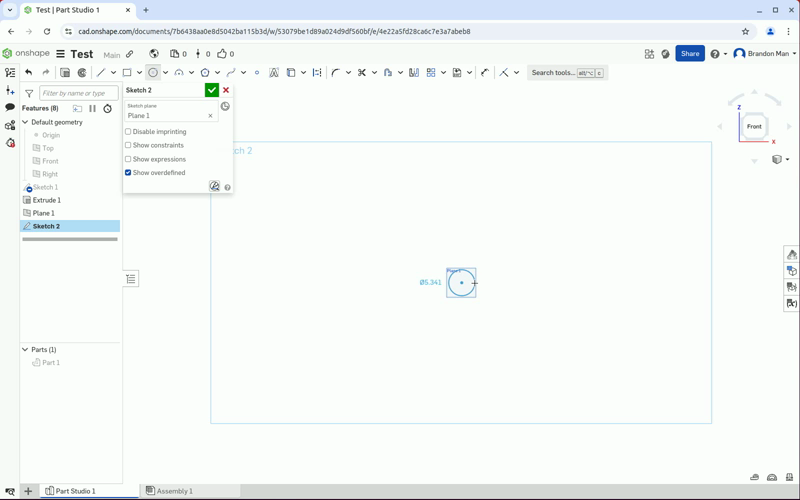
key(esc)
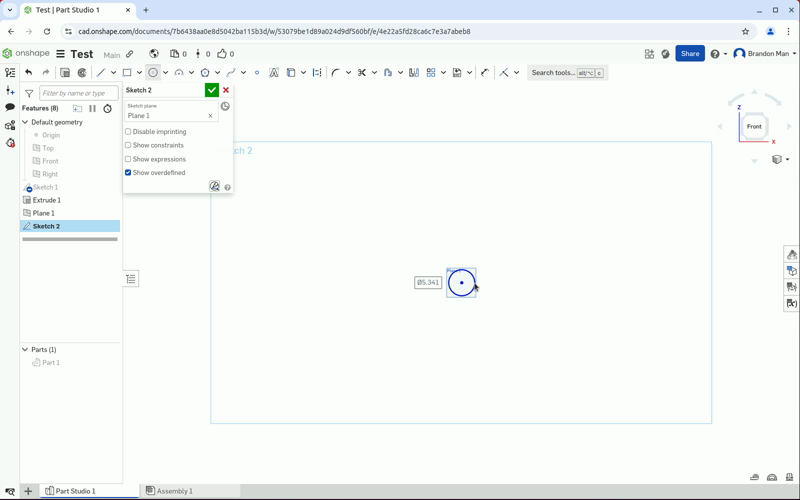
key(c)
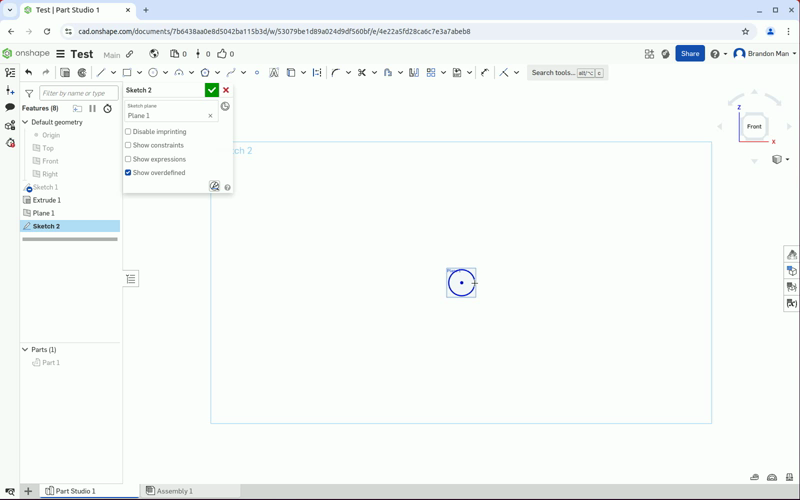
key_down(shift)
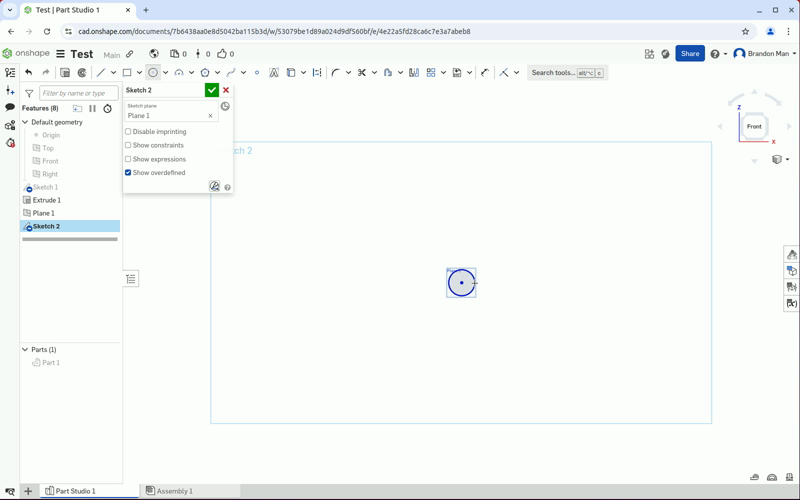
mouse_move(461, 282)
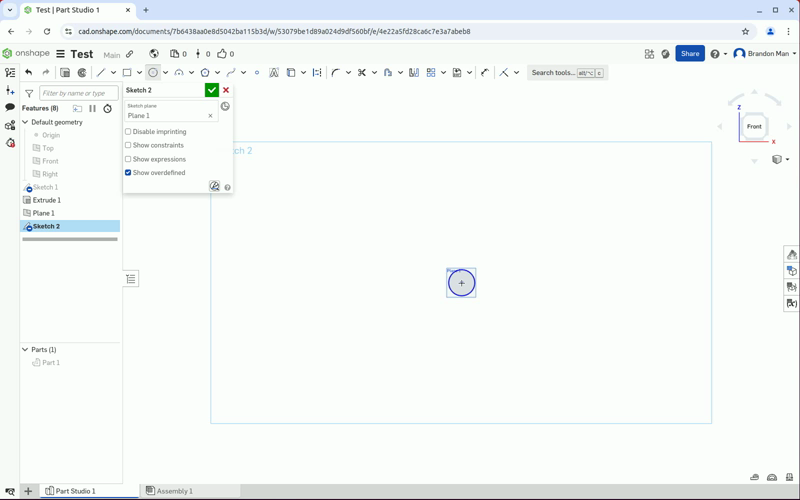
click(461, 282)
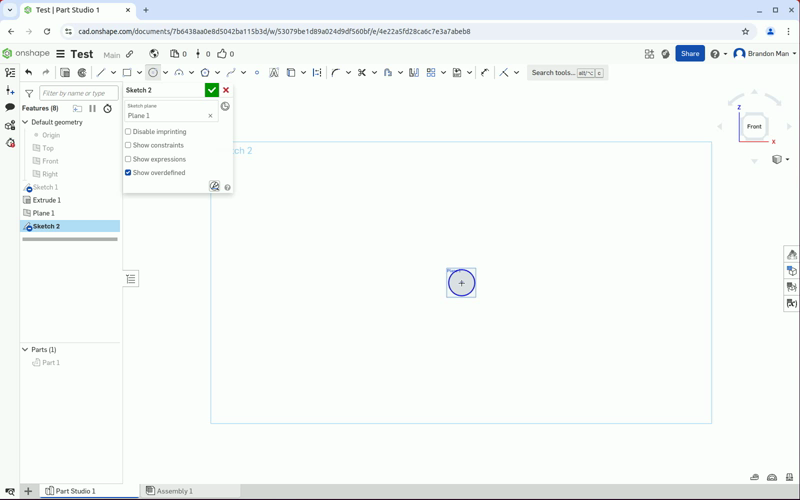
key_up(shift)
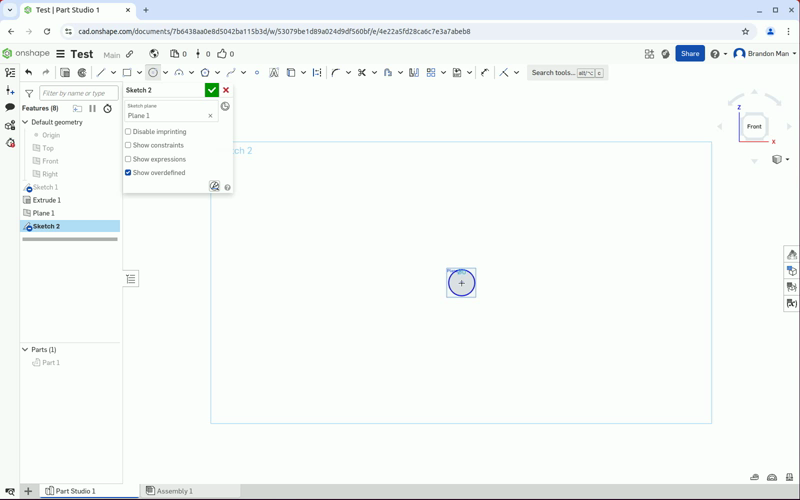
mouse_move(468, 282)
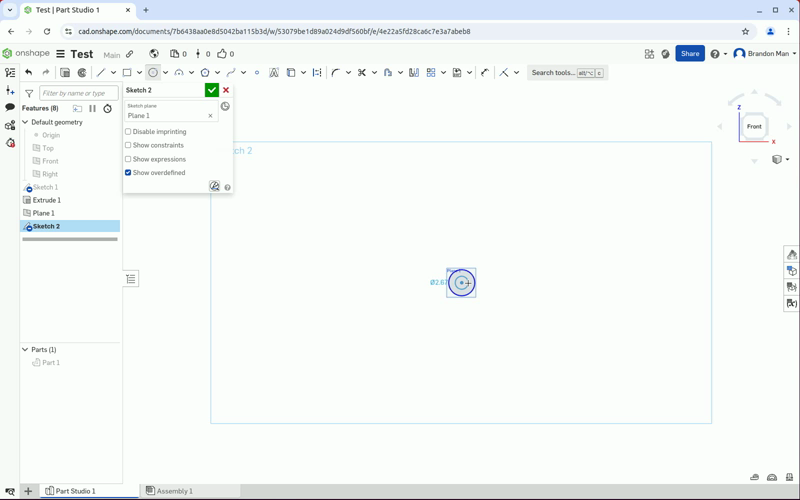
click(468, 282)
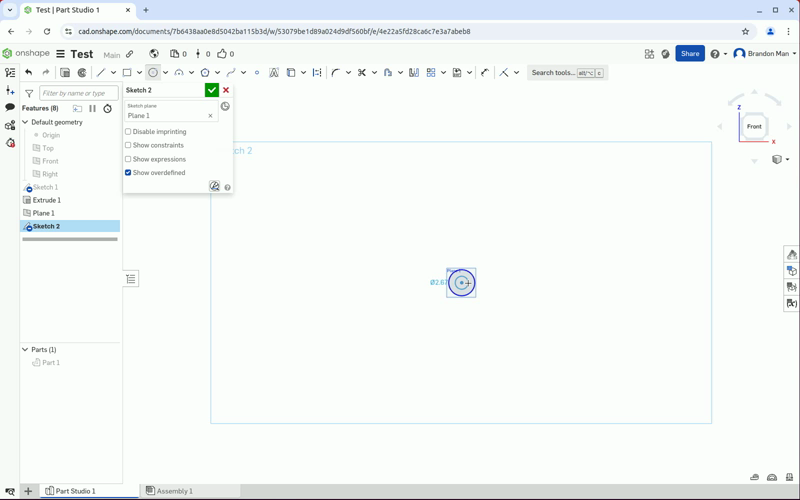
key(esc)
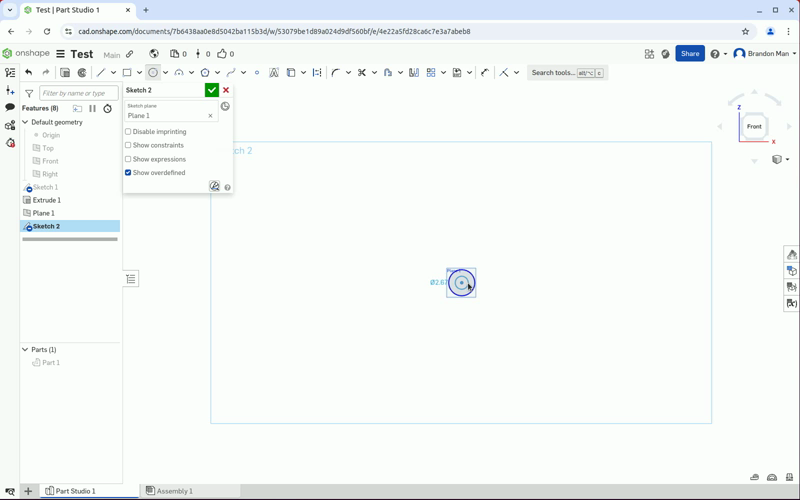
mouse_move(469, 276)
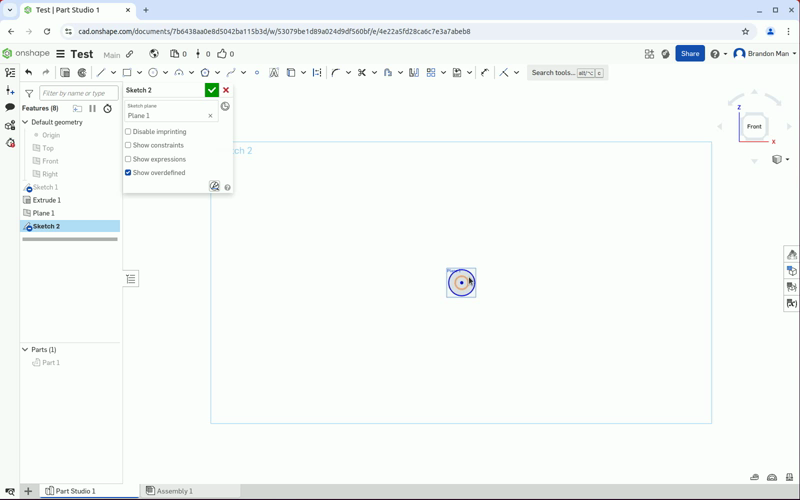
scroll(6)
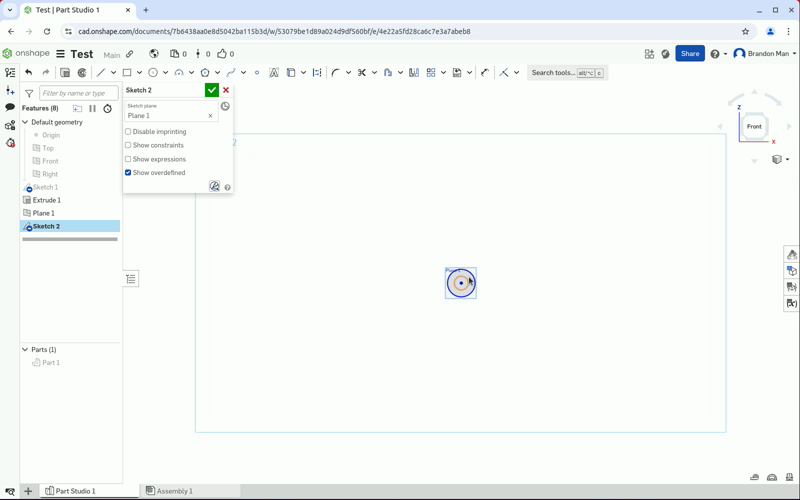
scroll(6)
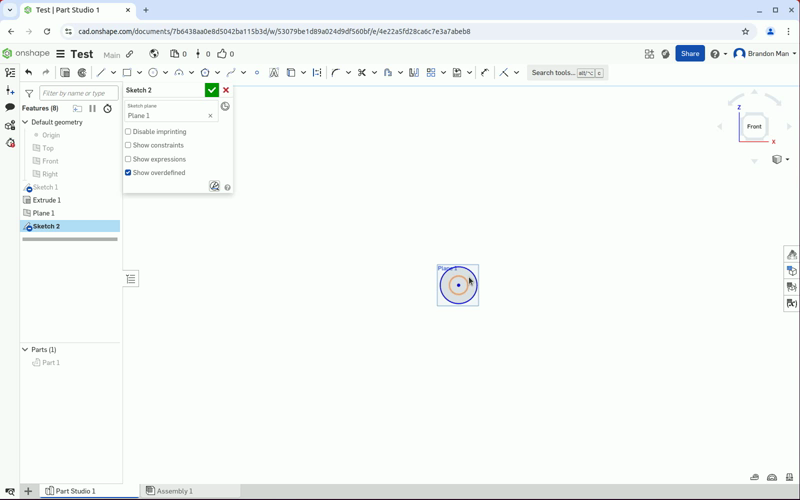
scroll(6)
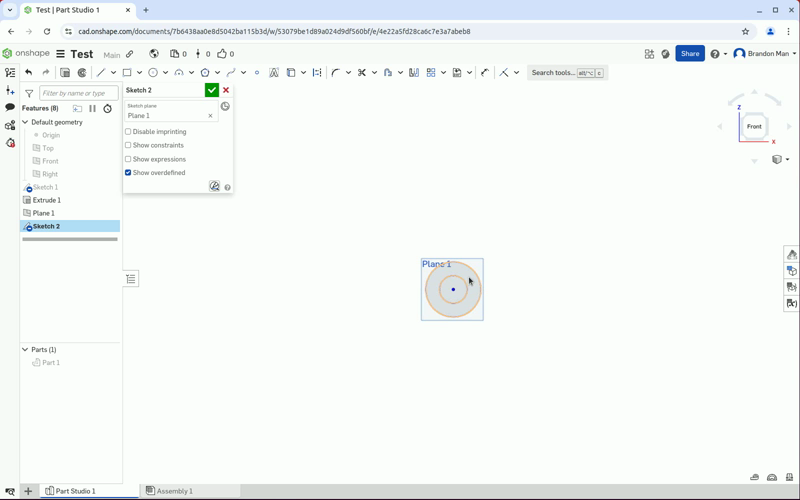
scroll(6)
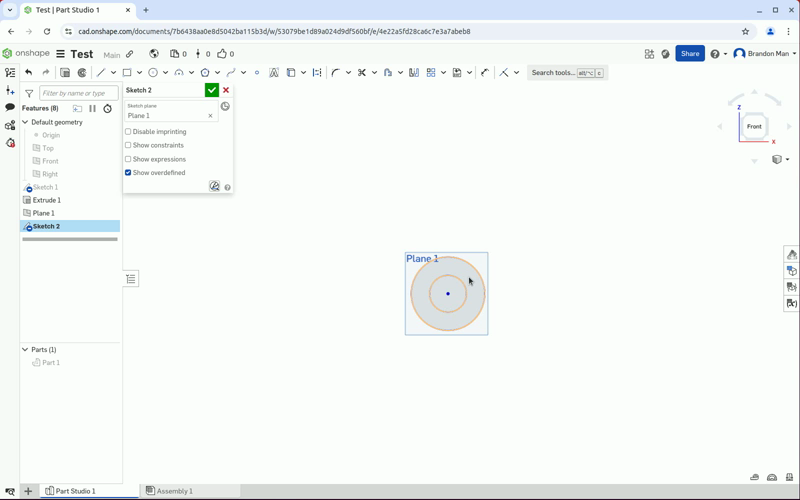
scroll(6)
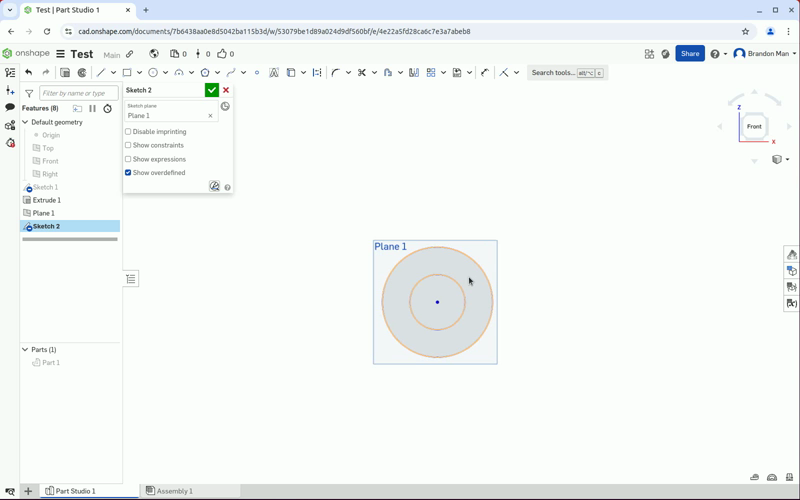
scroll(6)
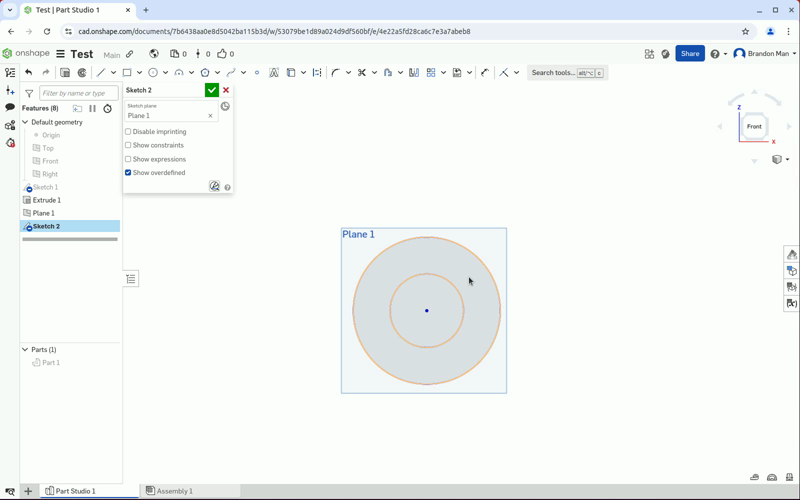
scroll(6)
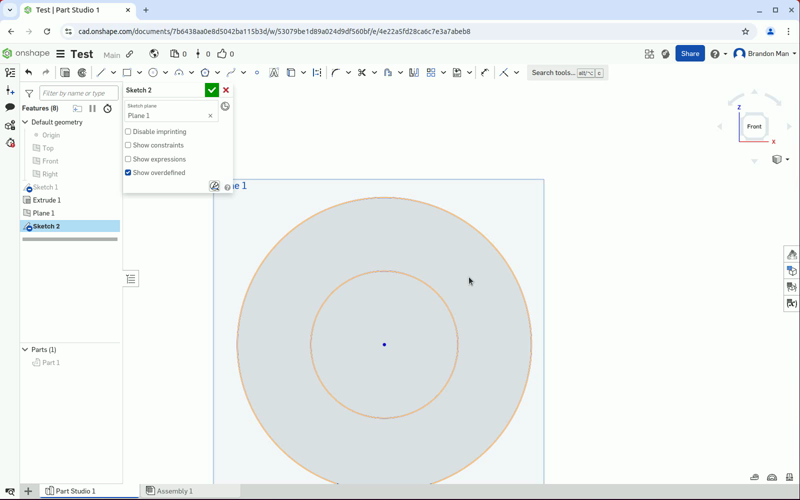
click(469, 276)
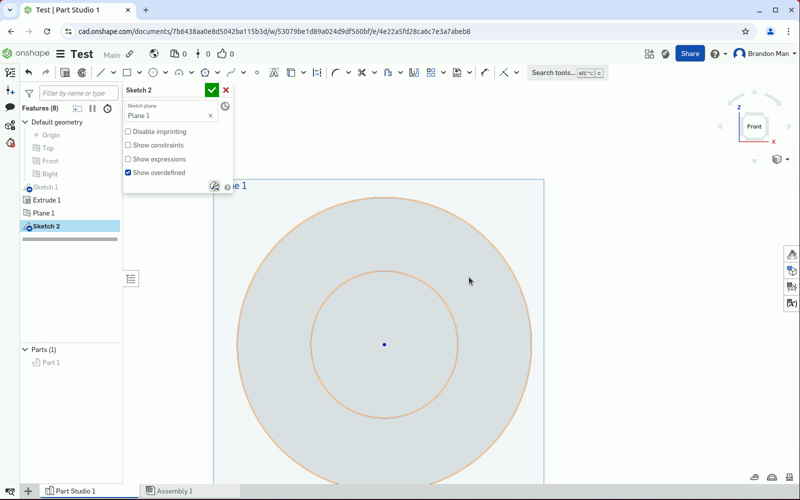
scroll(-6)
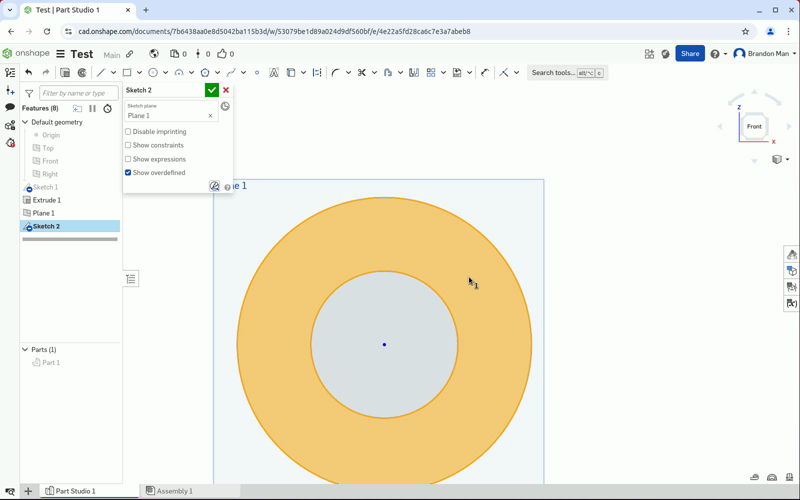
scroll(-6)
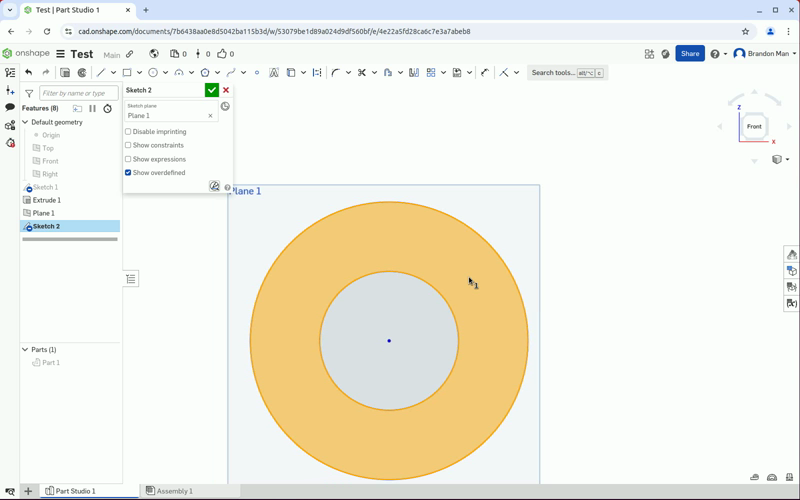
scroll(-6)
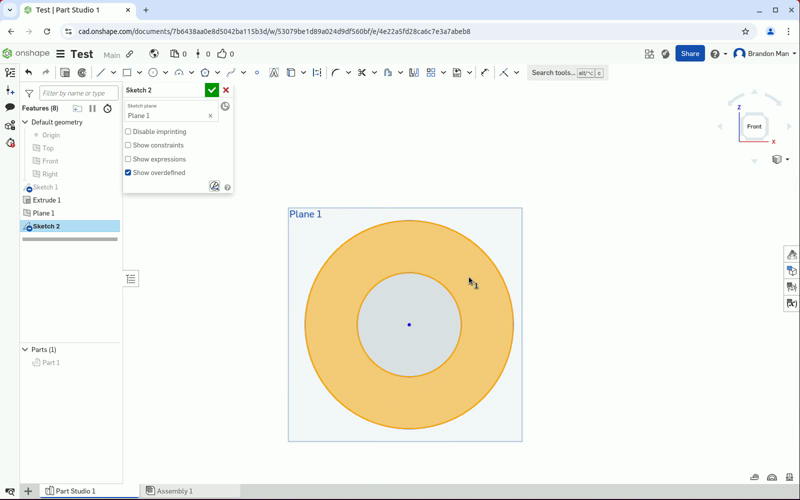
scroll(-6)
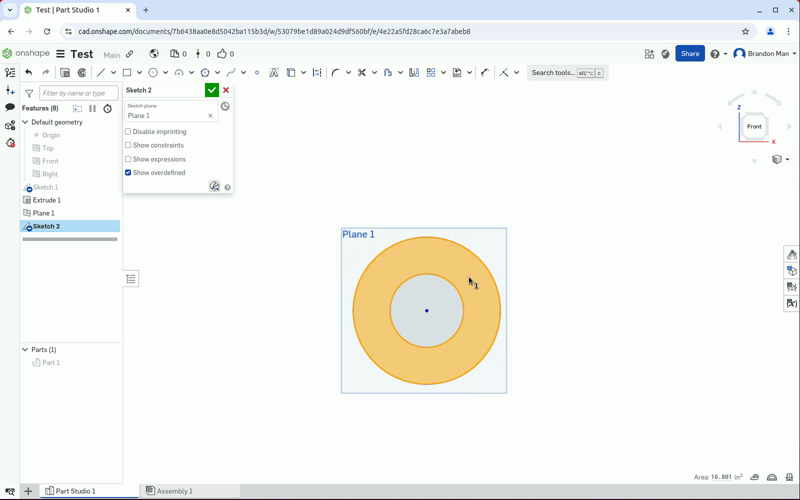
scroll(-6)
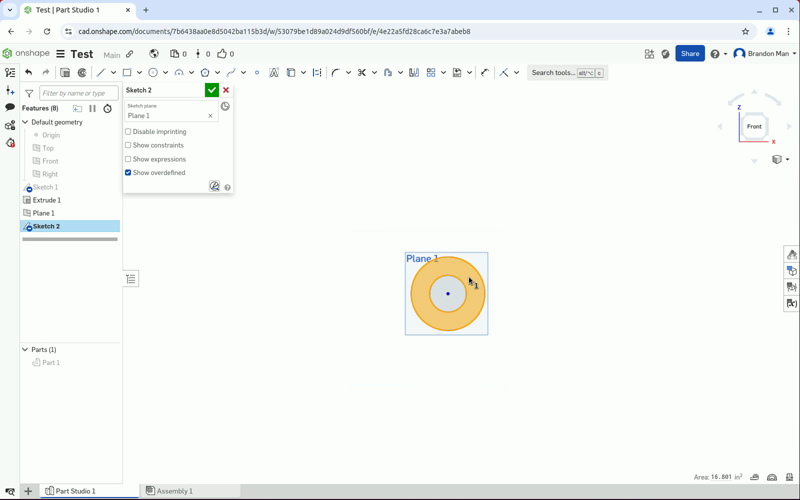
scroll(-6)
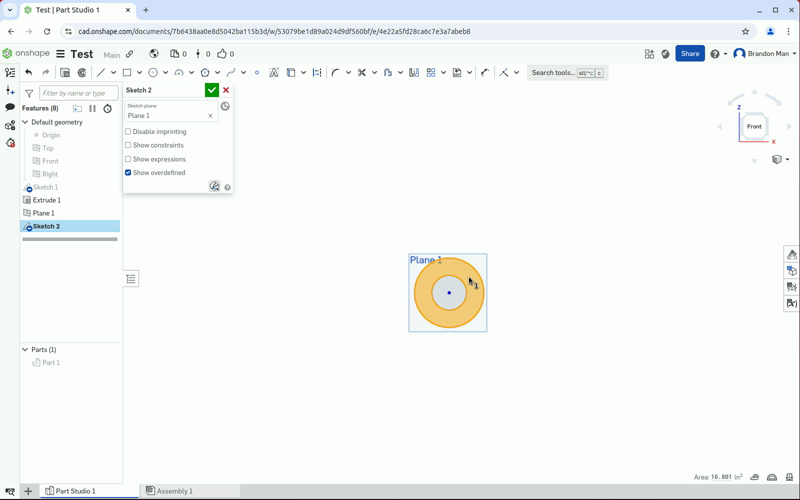
scroll(-6)
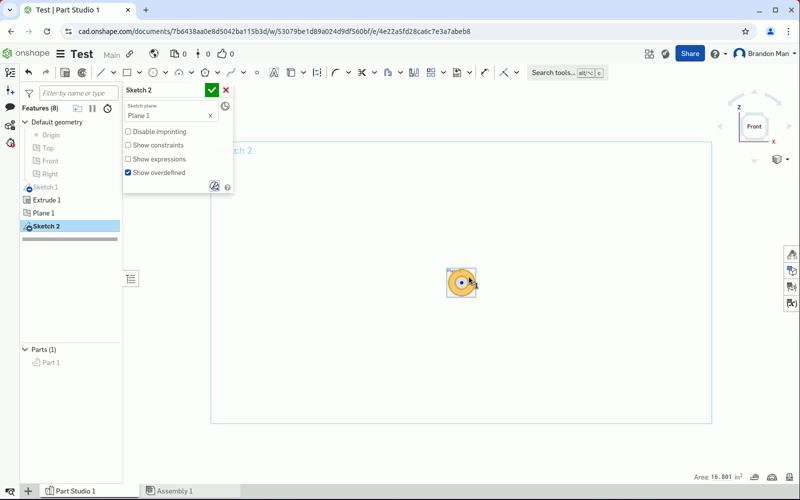
mouse_move(73, 352)
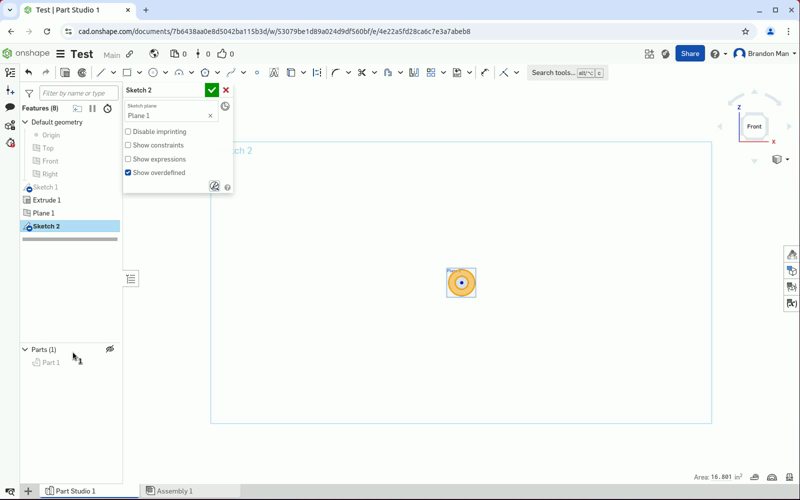
key(shift+y)
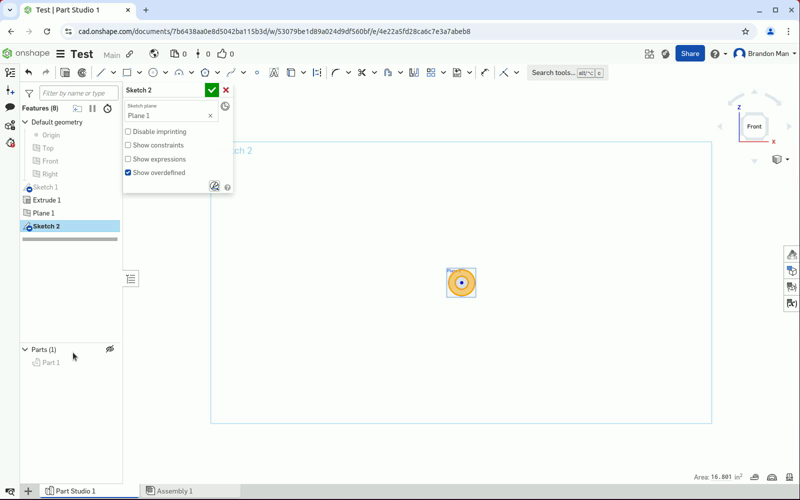
key(shift+e)
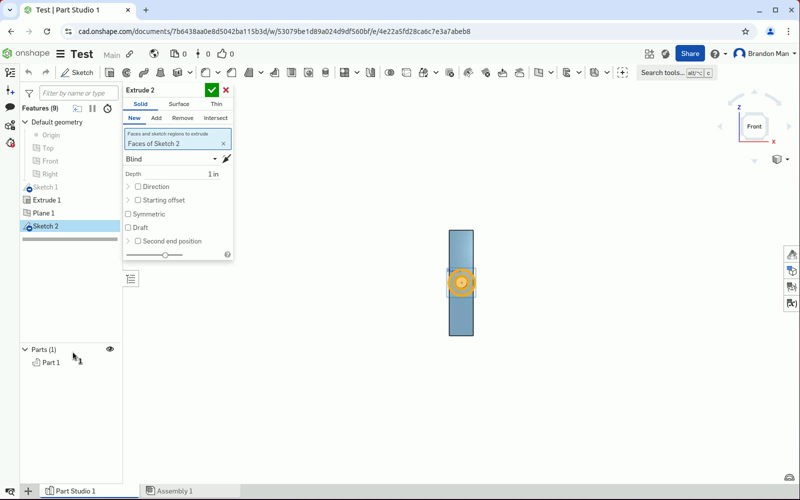
mouse_move(143, 106)
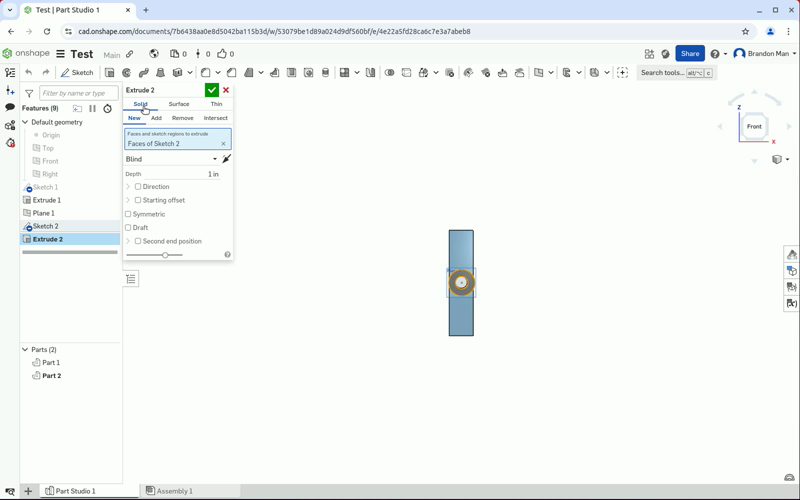
click(143, 106)
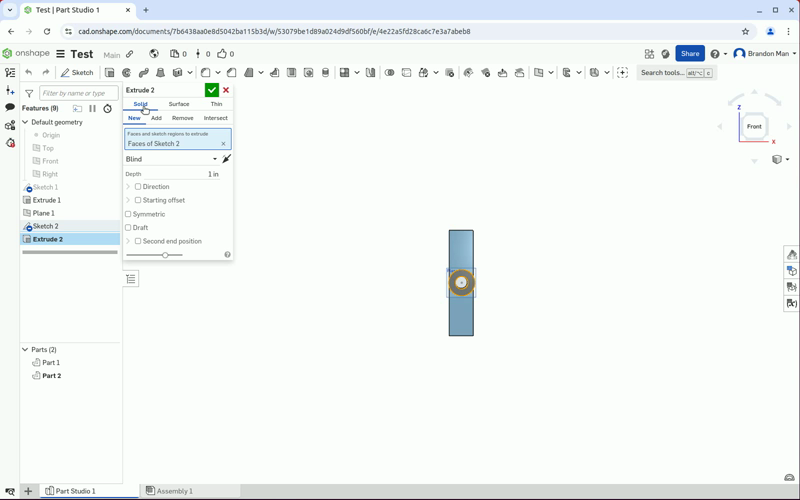
mouse_move(137, 120)
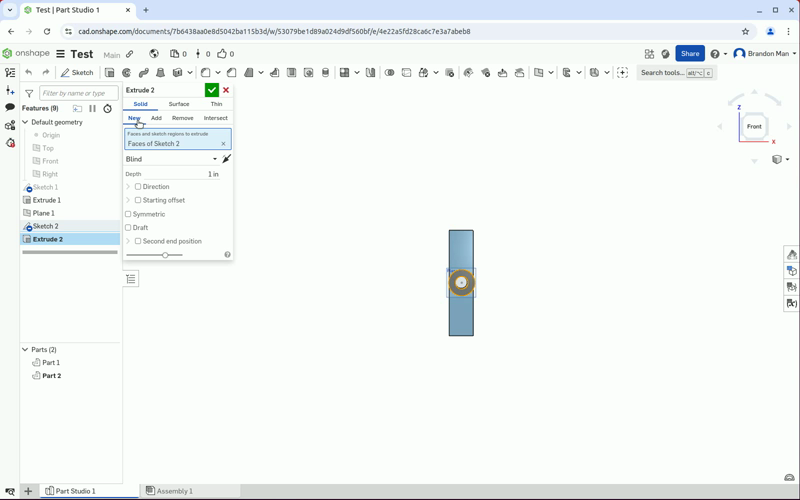
click(137, 120)
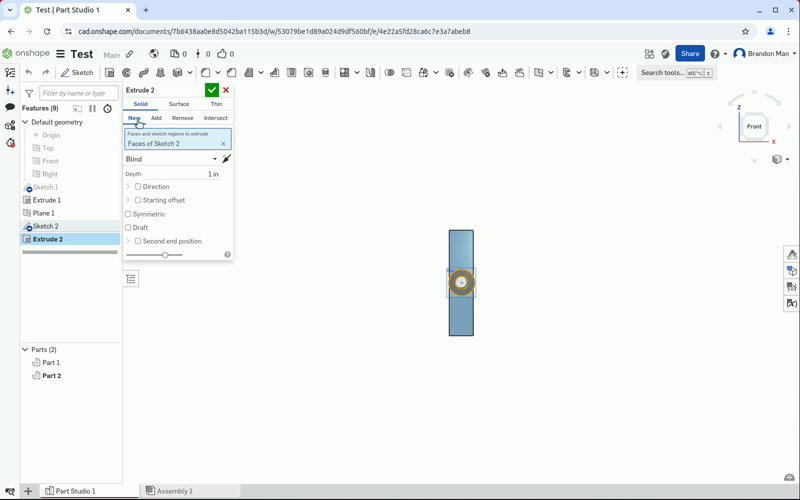
key(tab, 4)
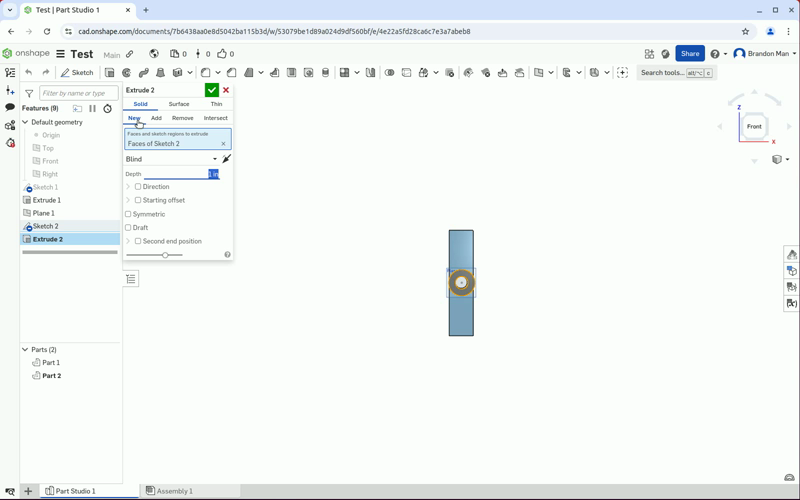
text(21.664)
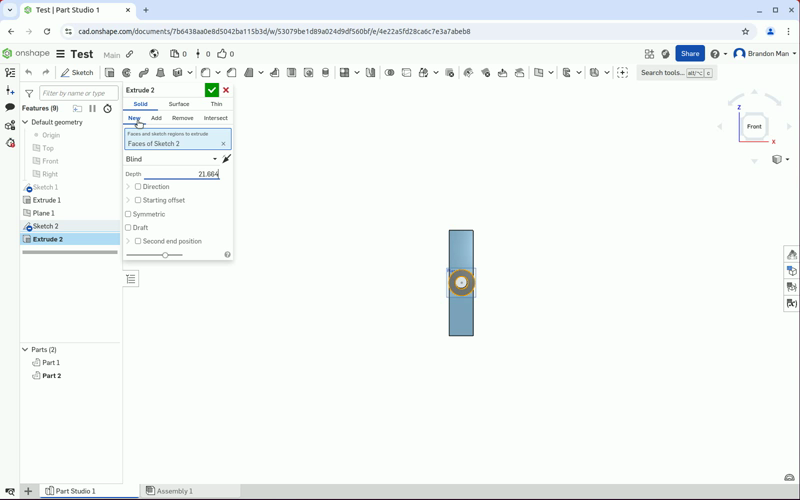
key(enter)
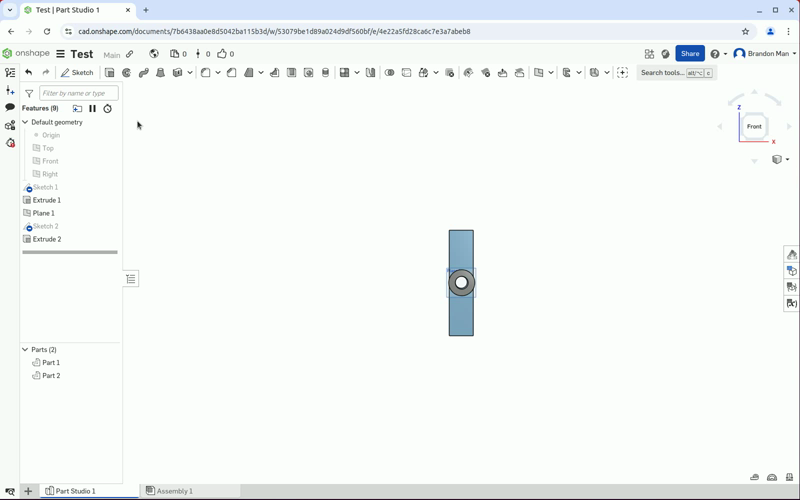
key(shift+h)
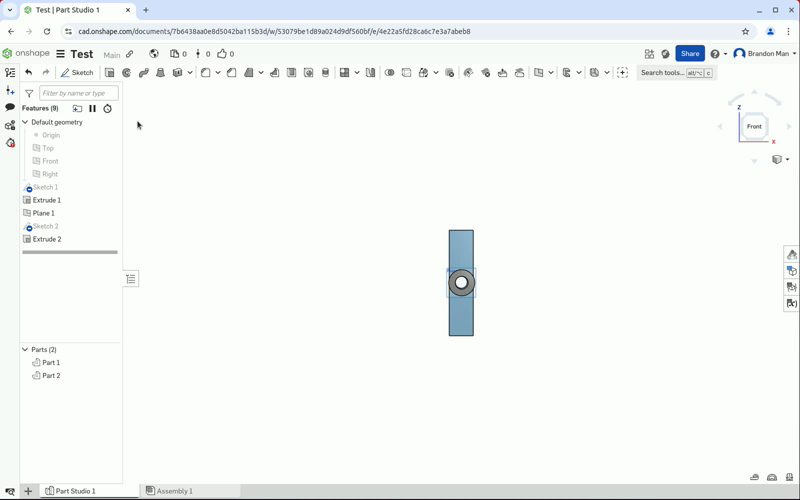
key(shift+h)
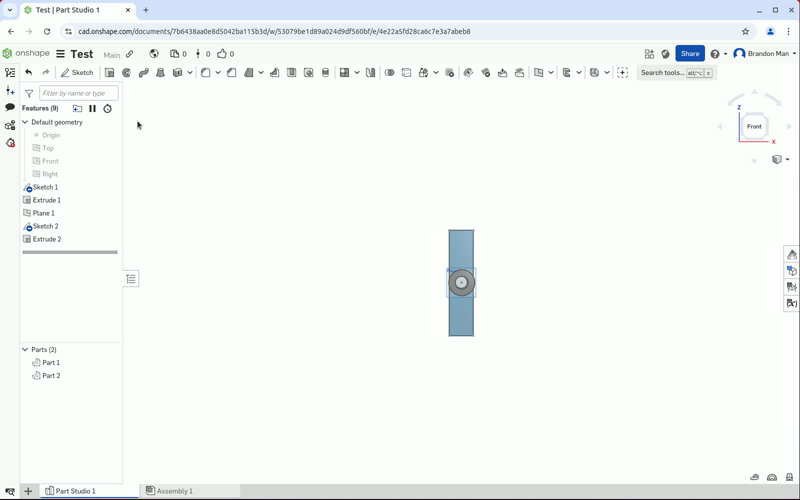
key(shift+7)
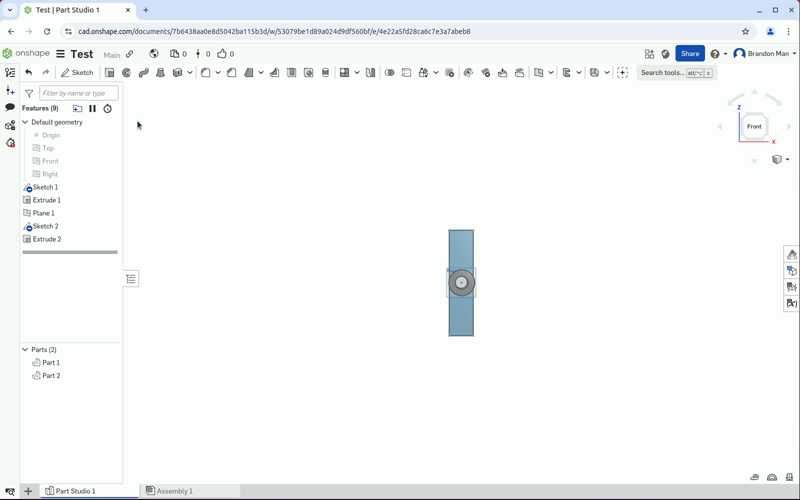
key(left, 2)
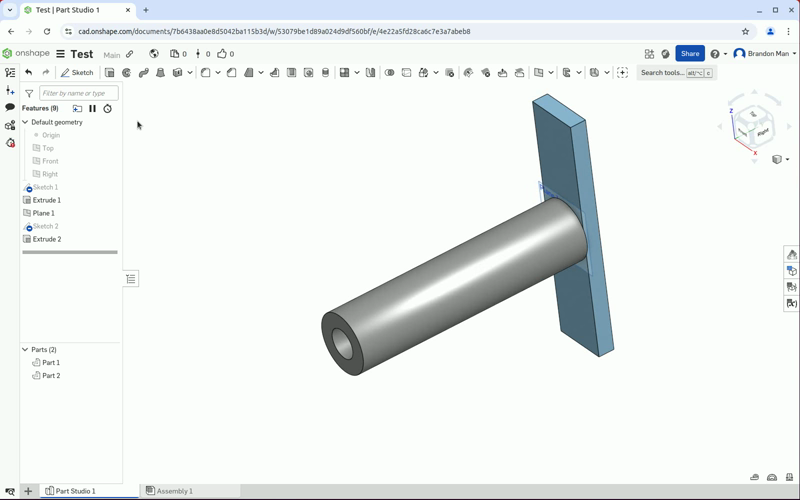
key(down, 2)
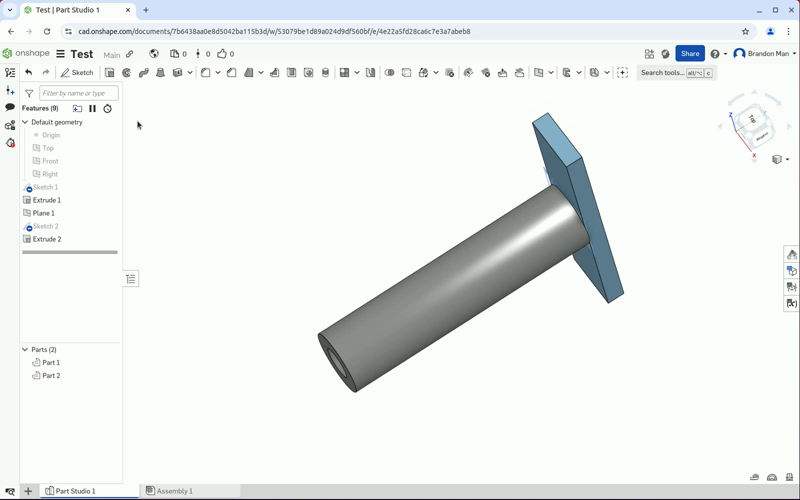
key(up, 2)
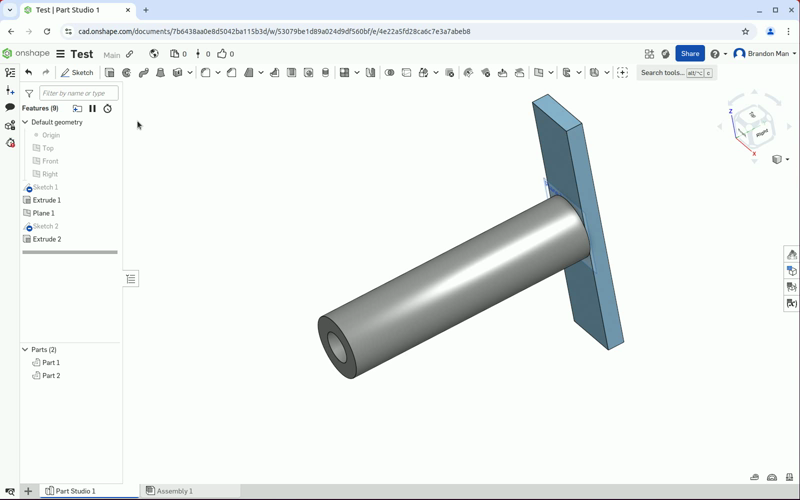
key(right, 2)
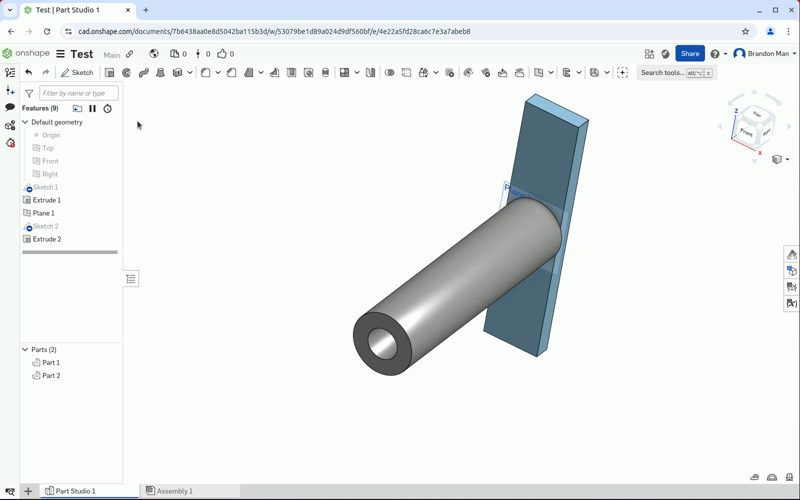
mouse_move(73, 189)
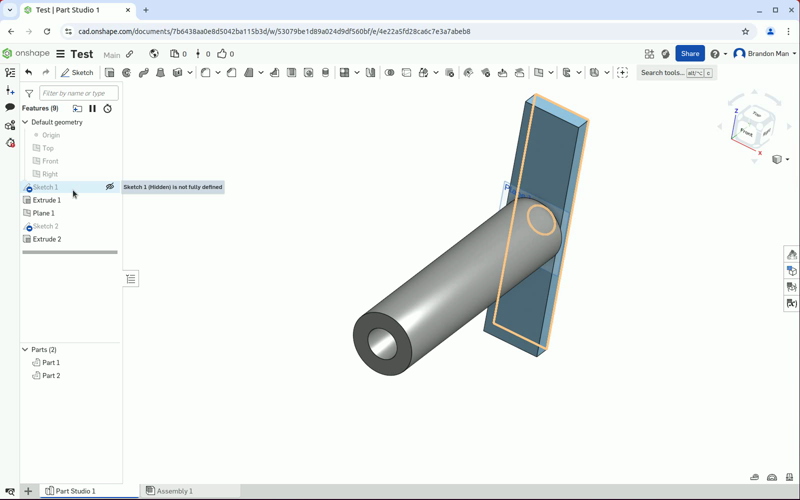
click(73, 189)